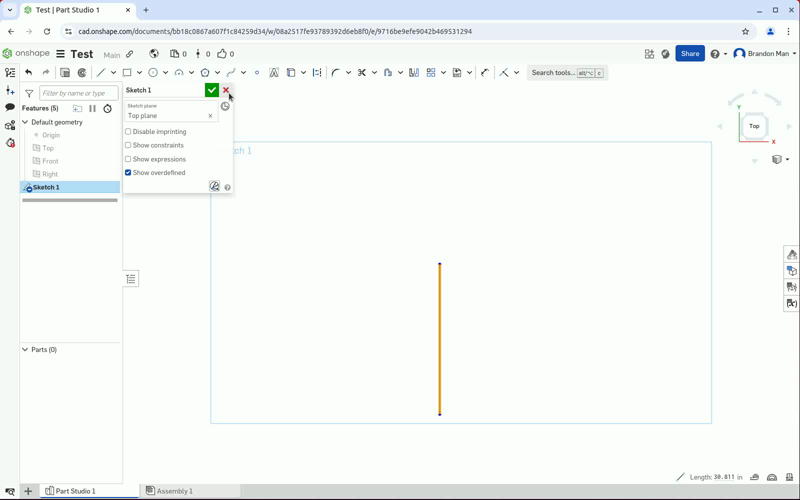
key(shift+h)
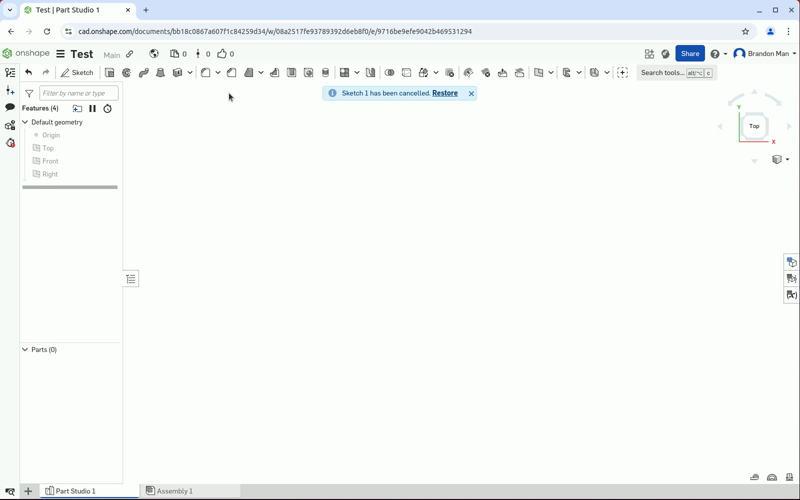
mouse_move(73, 352)
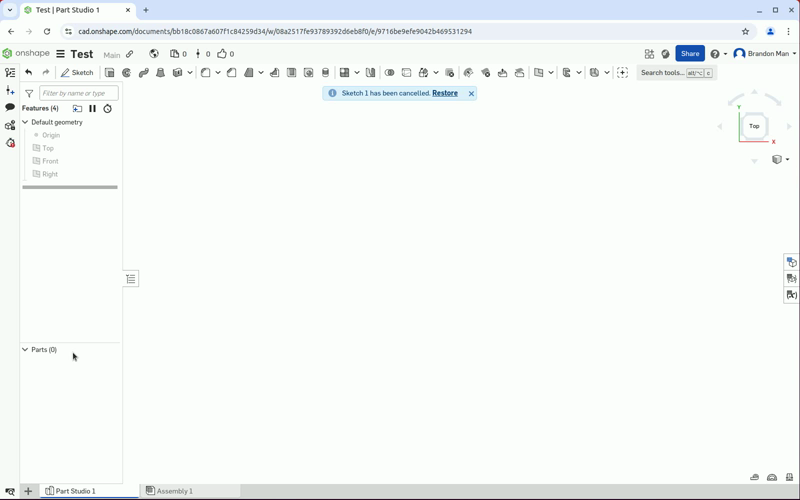
key(y)
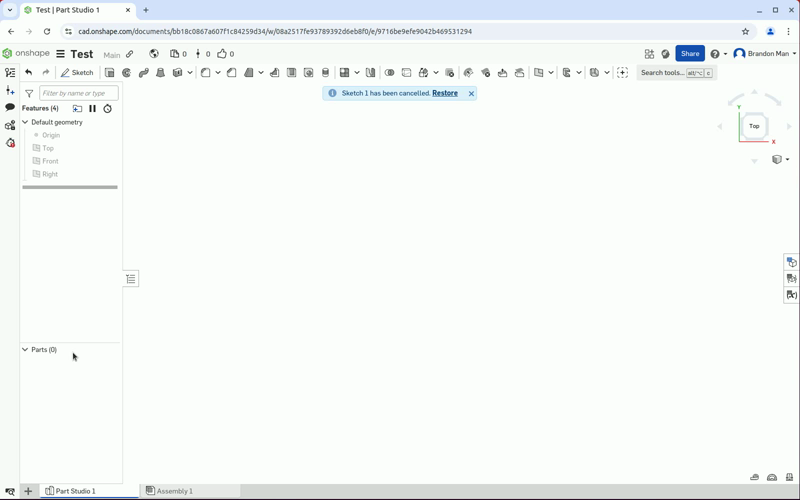
key(shift+p)
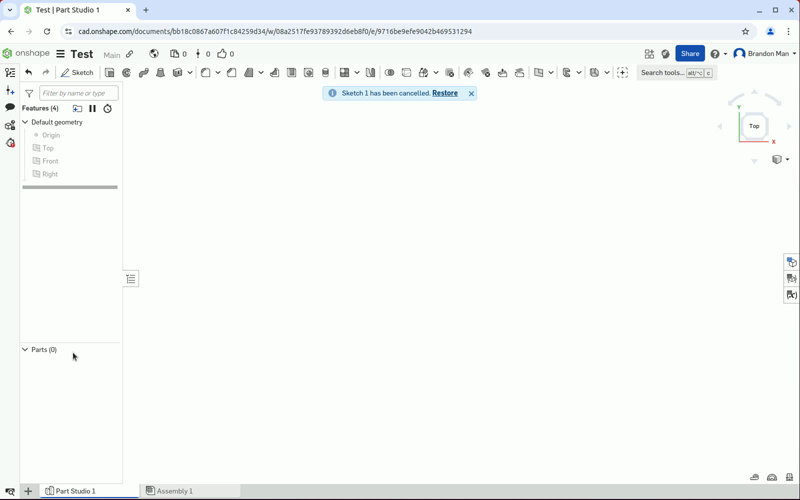
key(space)
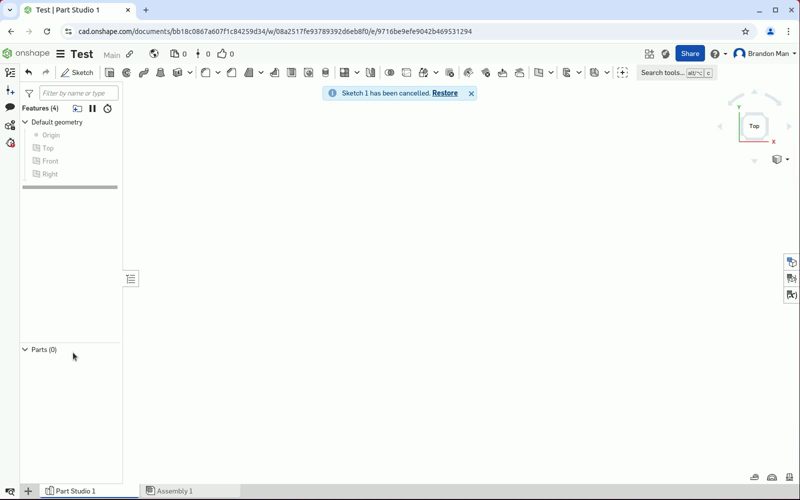
key_down(shift)
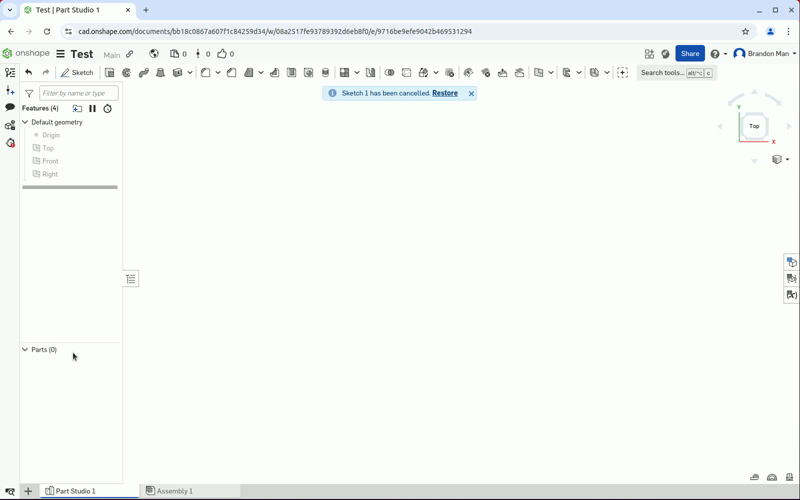
key(up)
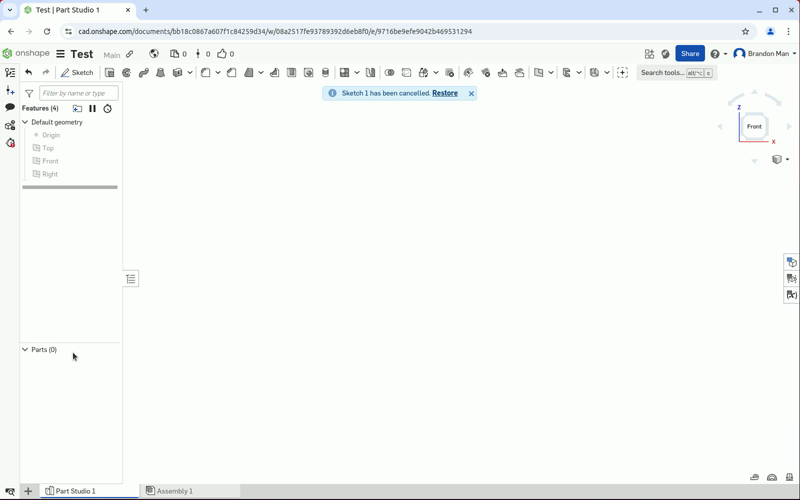
key_up(shift)
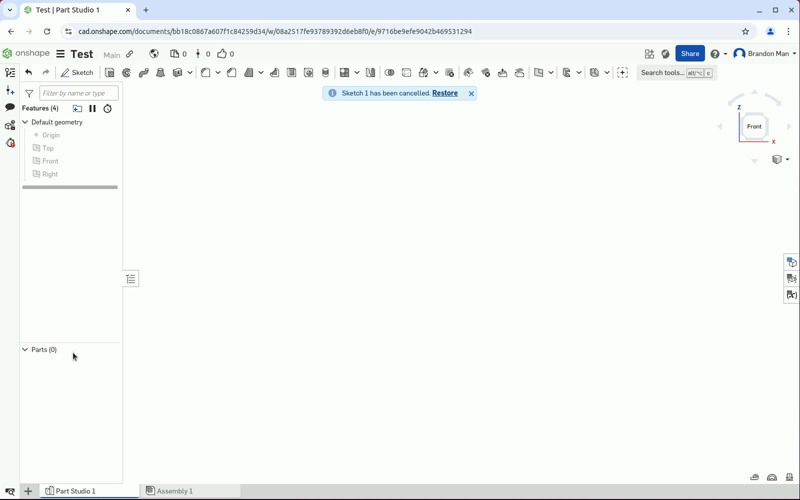
mouse_move(73, 352)
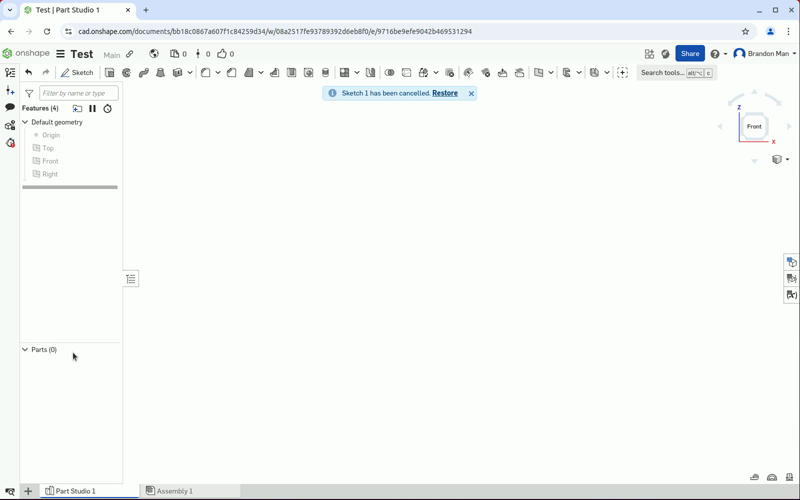
key(shift+y)
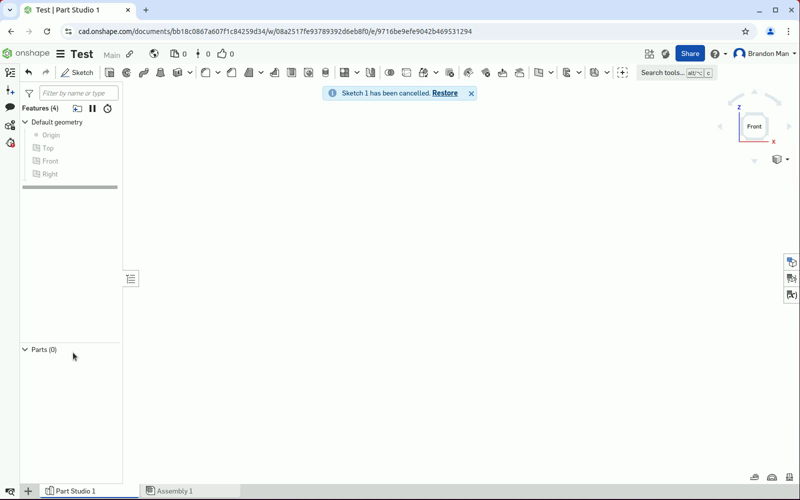
key(shift+s)
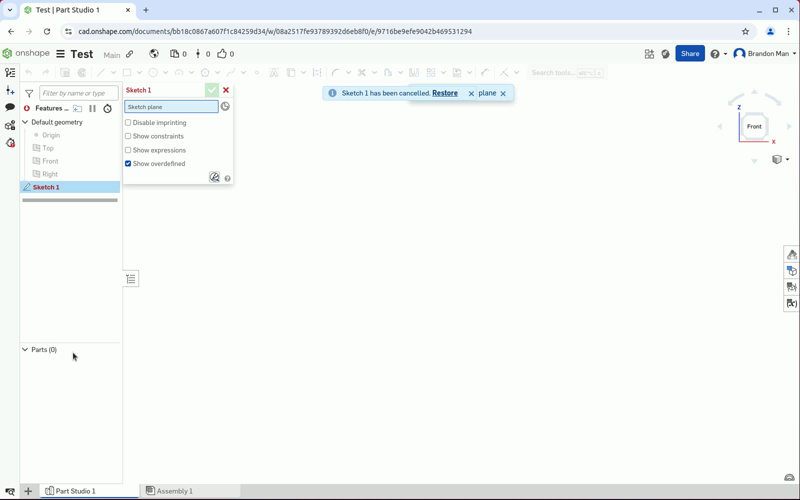
mouse_move(73, 163)
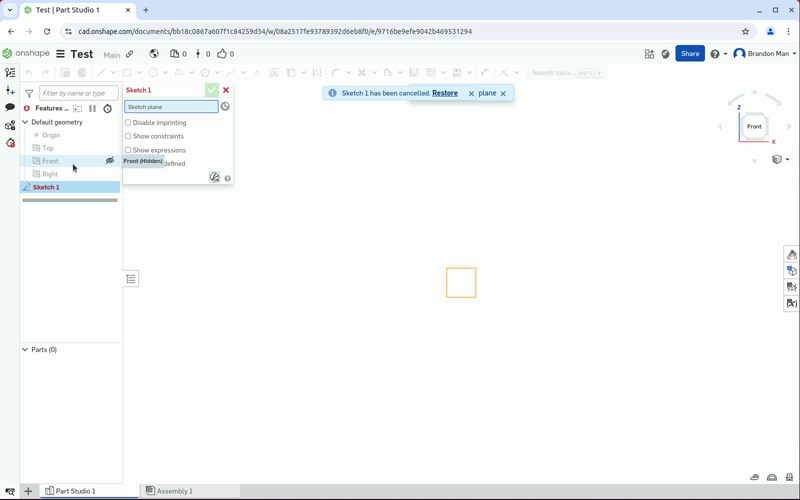
click(73, 163)
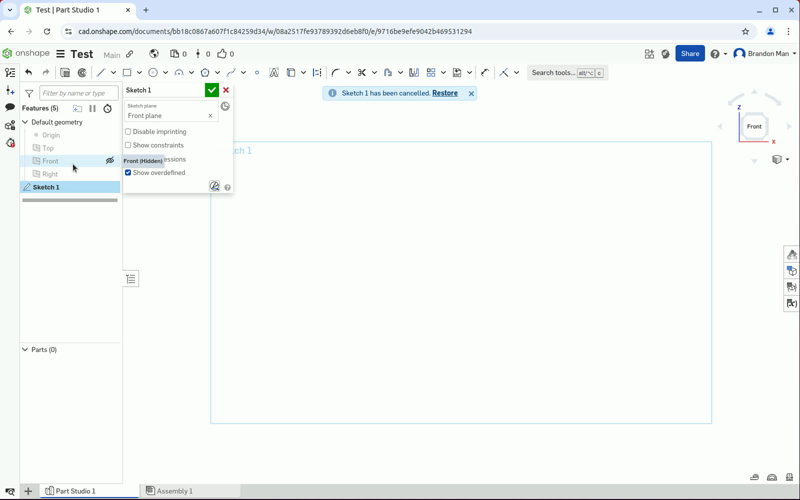
mouse_move(73, 352)
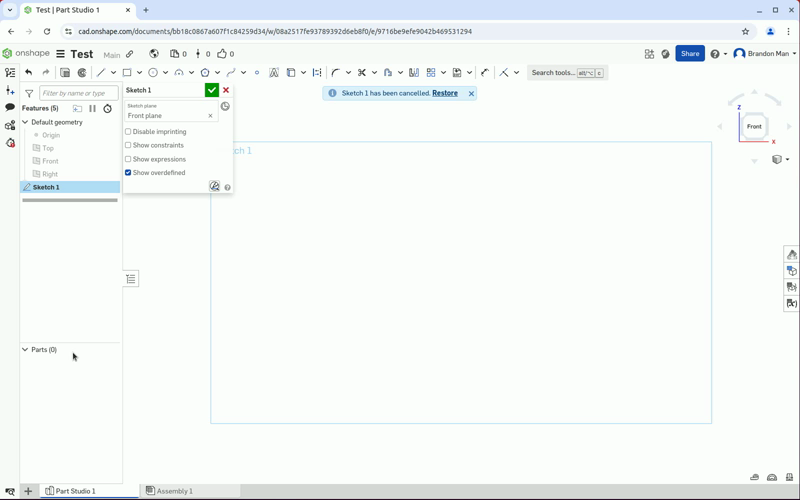
key(y)
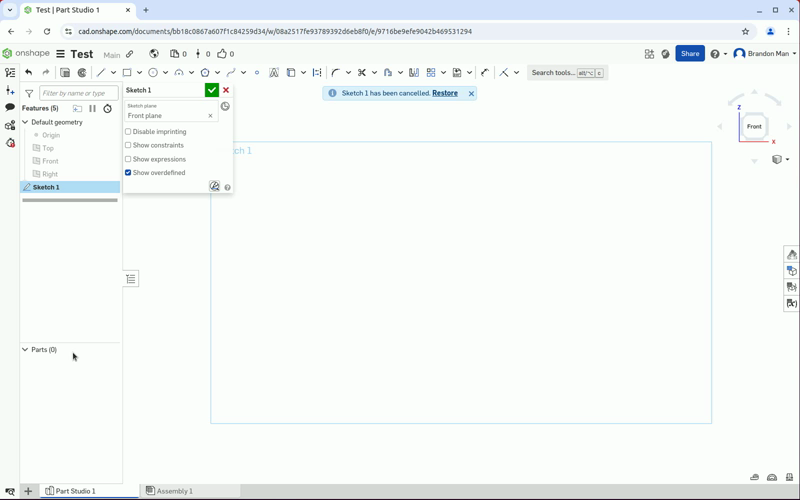
key(a)
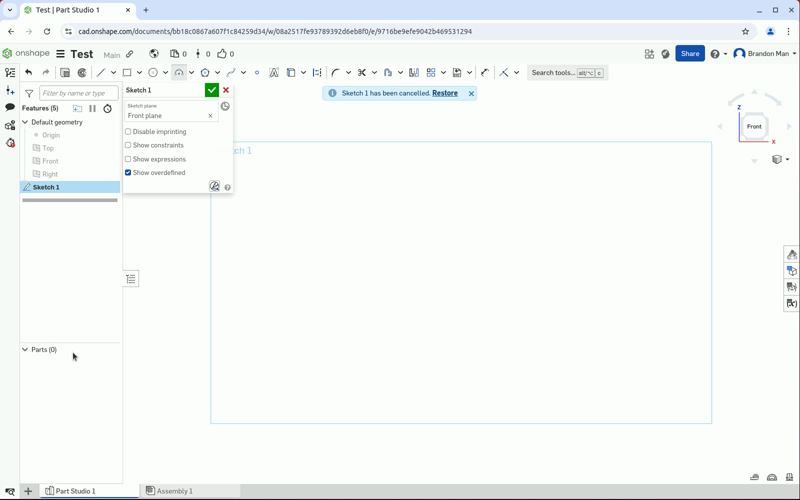
key_down(shift)
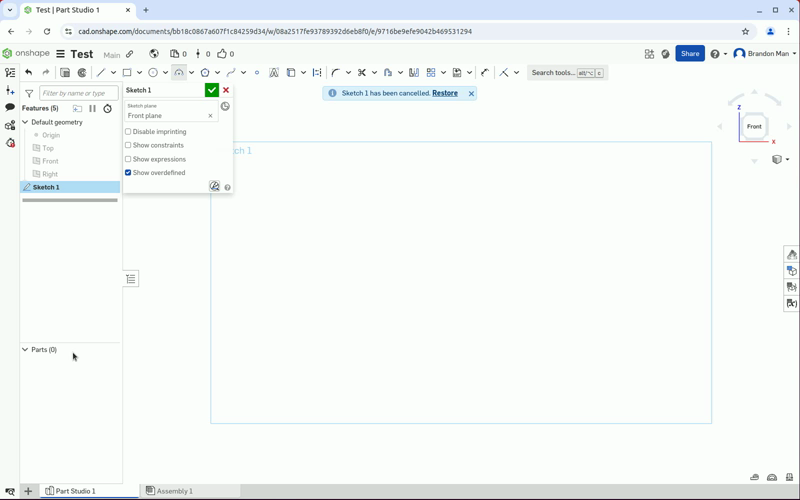
mouse_move(466, 179)
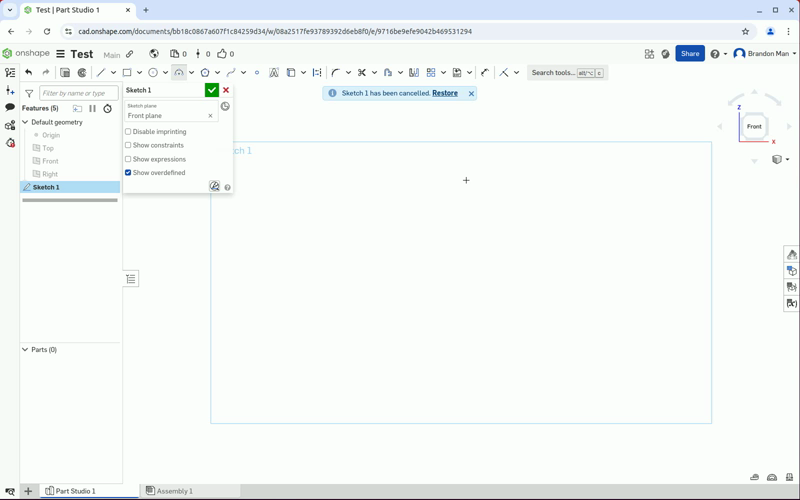
click(466, 179)
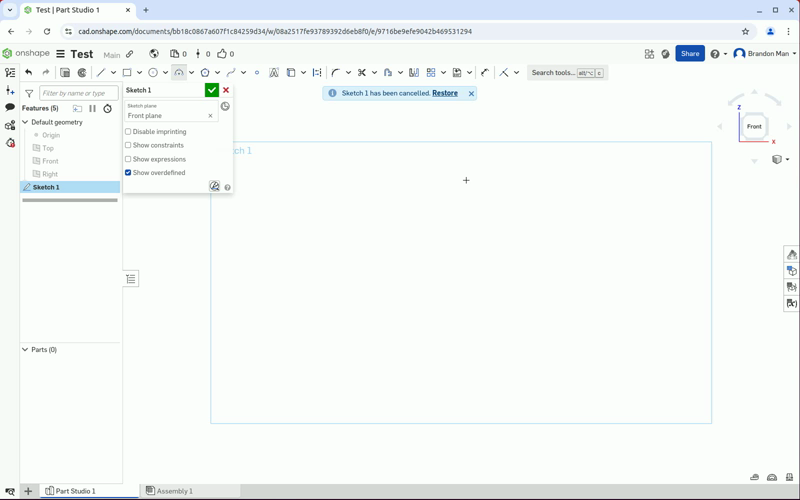
key_up(shift)
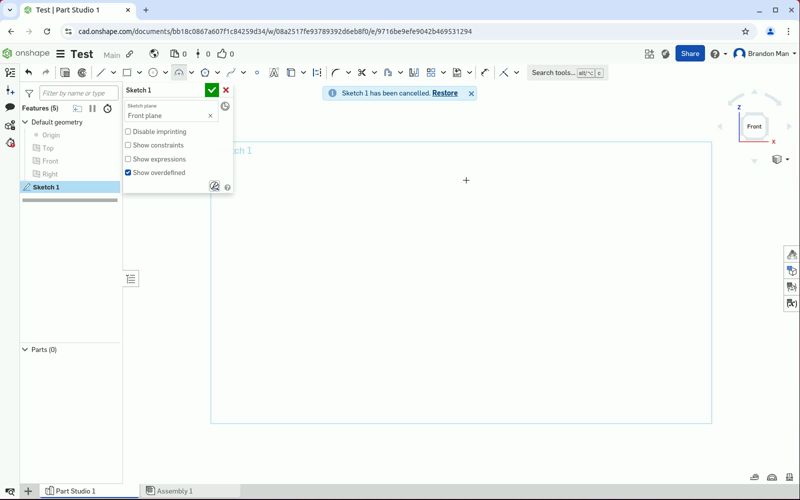
key_down(shift)
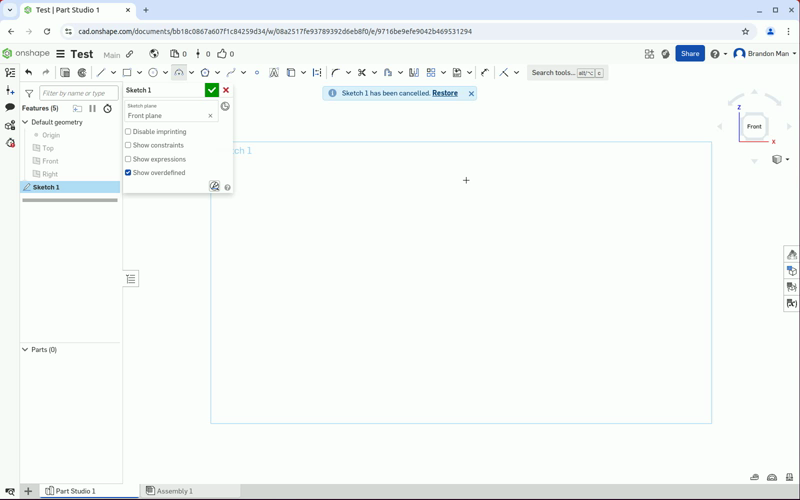
mouse_move(480, 181)
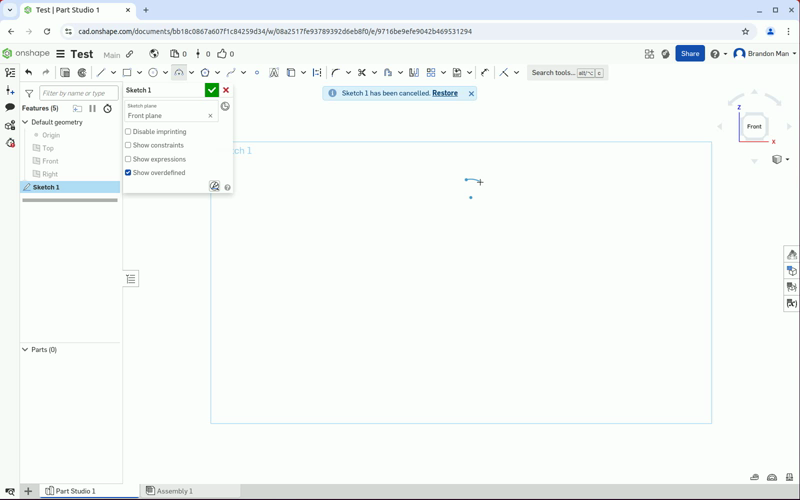
click(480, 181)
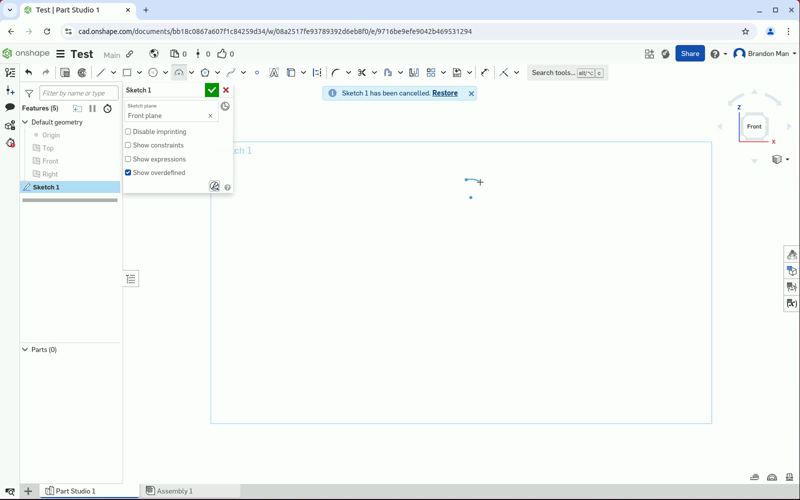
mouse_move(473, 180)
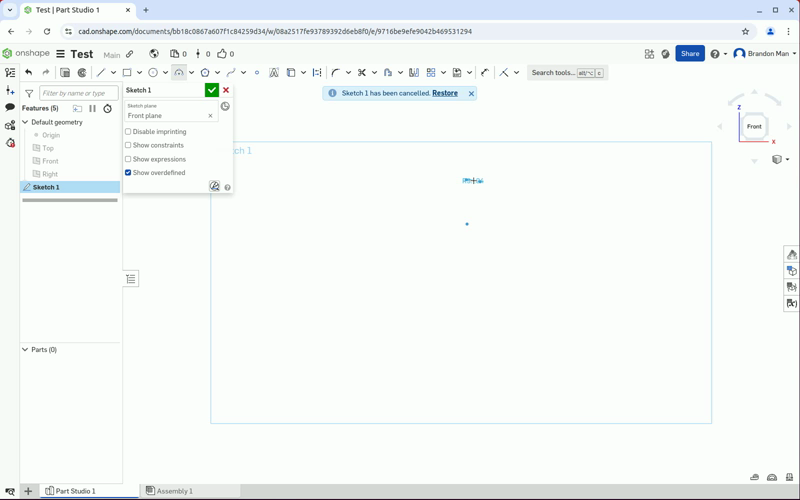
click(473, 180)
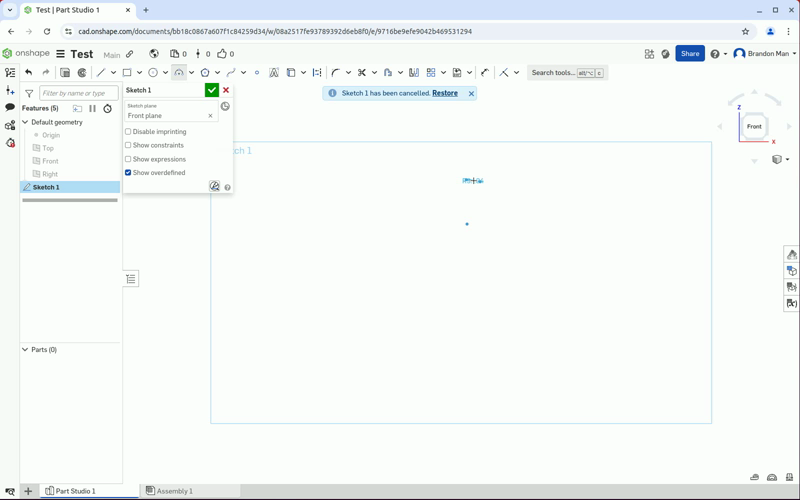
key_up(shift)
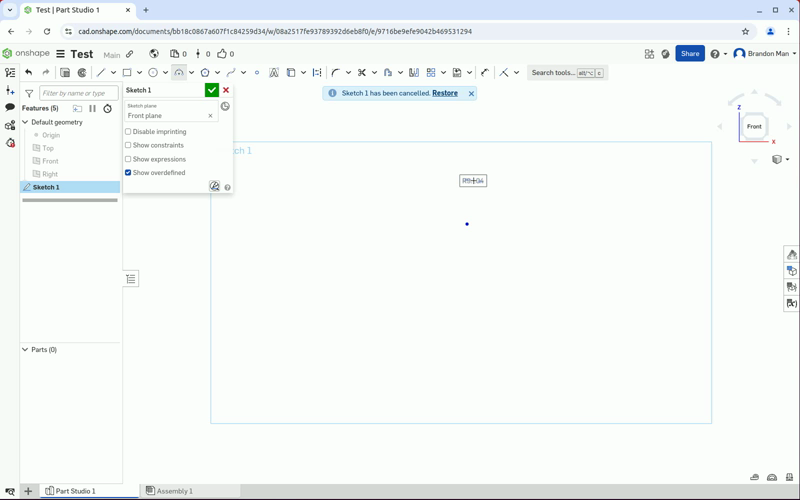
mouse_move(480, 181)
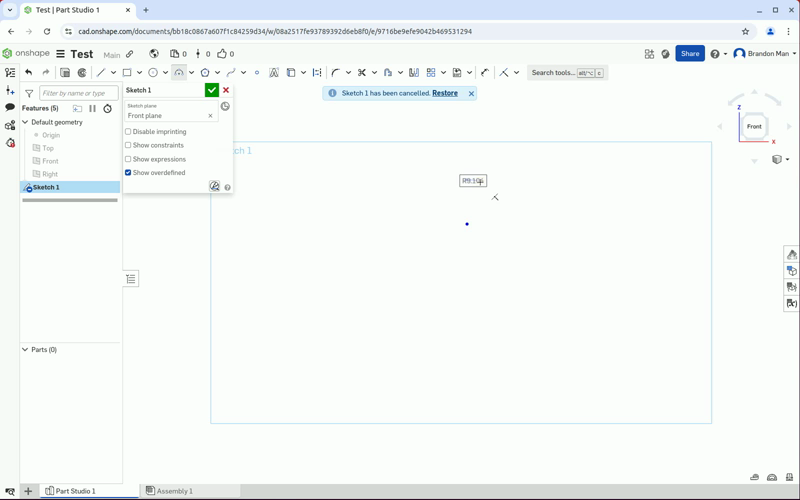
click(480, 181)
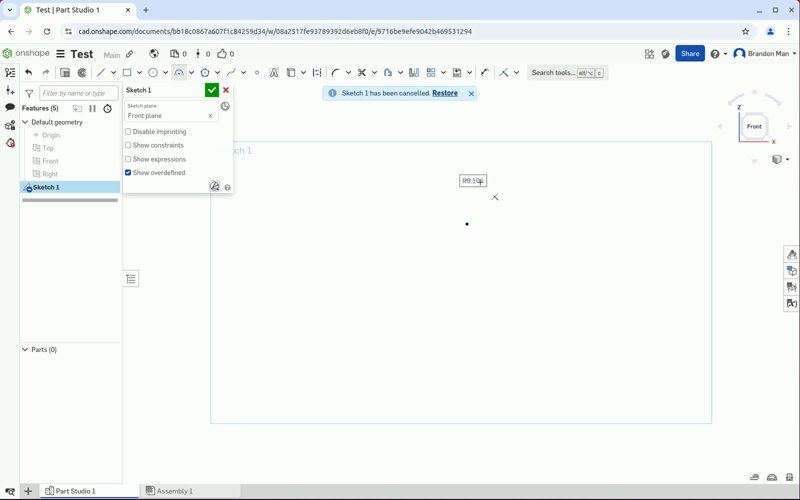
mouse_move(466, 179)
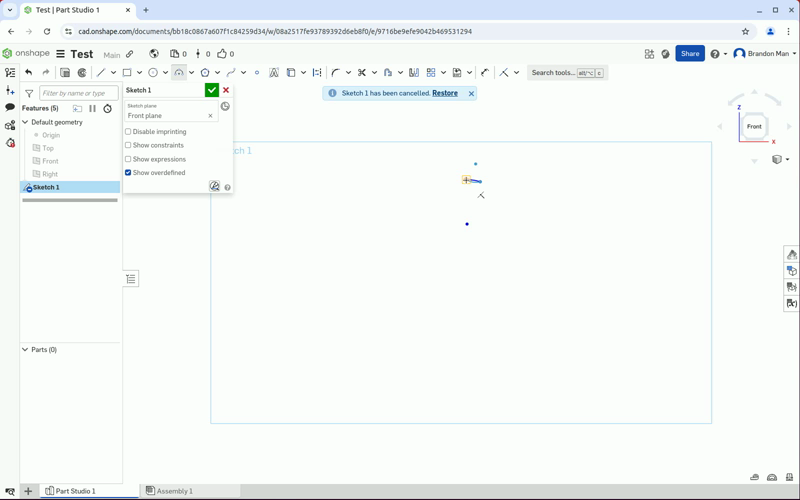
click(466, 179)
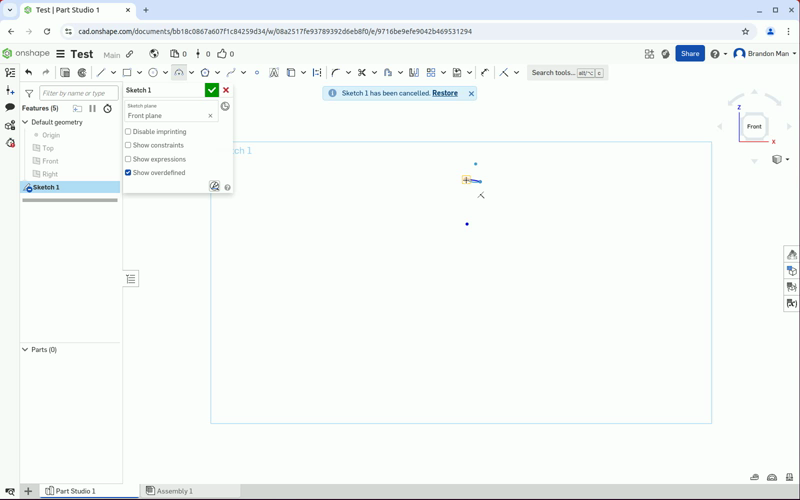
key_down(shift)
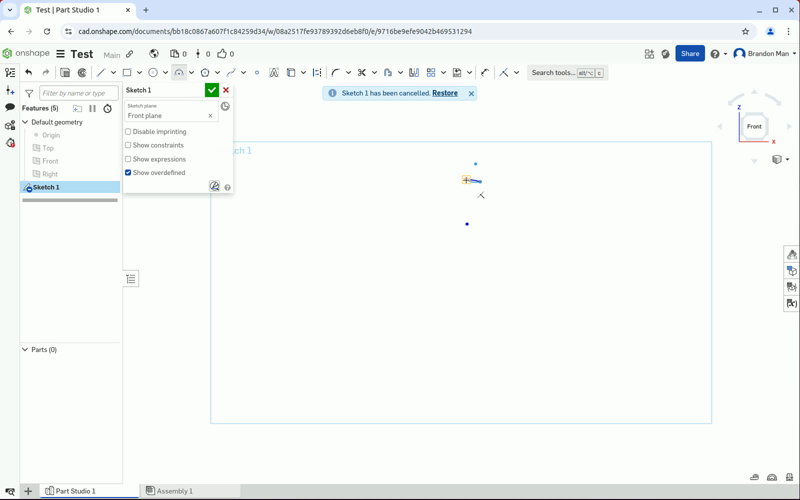
mouse_move(474, 173)
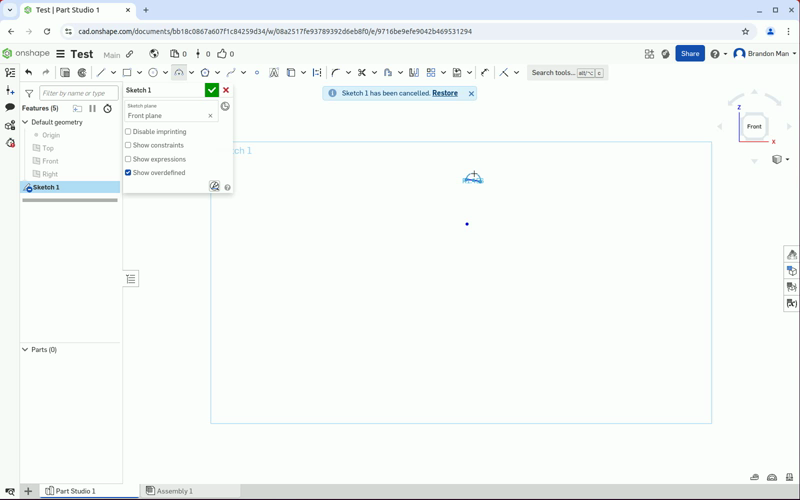
click(474, 173)
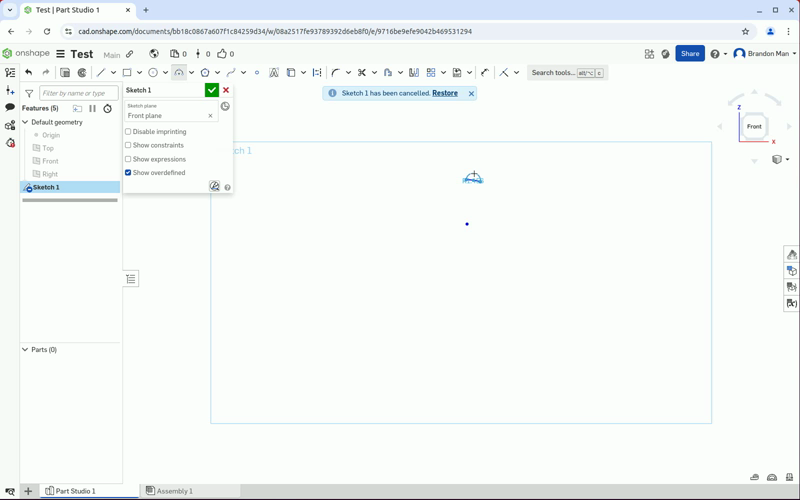
key_up(shift)
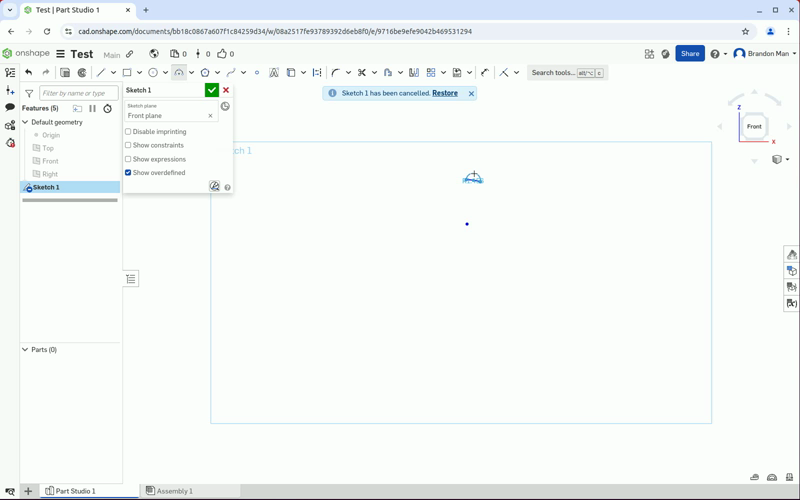
key(esc)
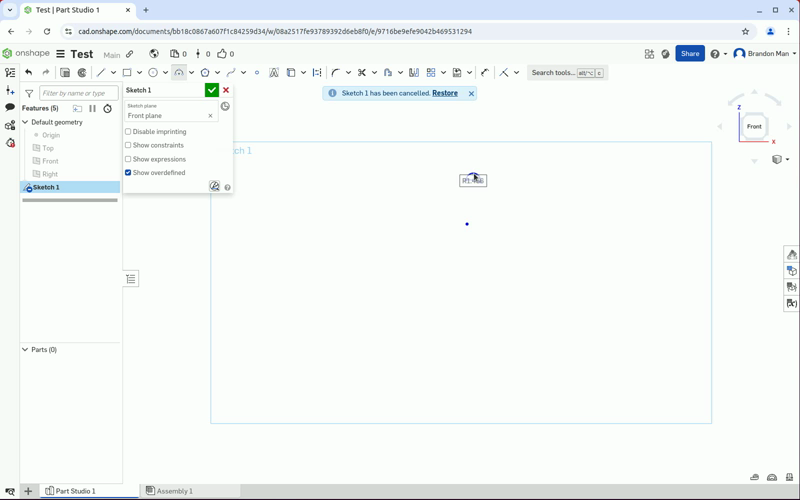
mouse_move(473, 178)
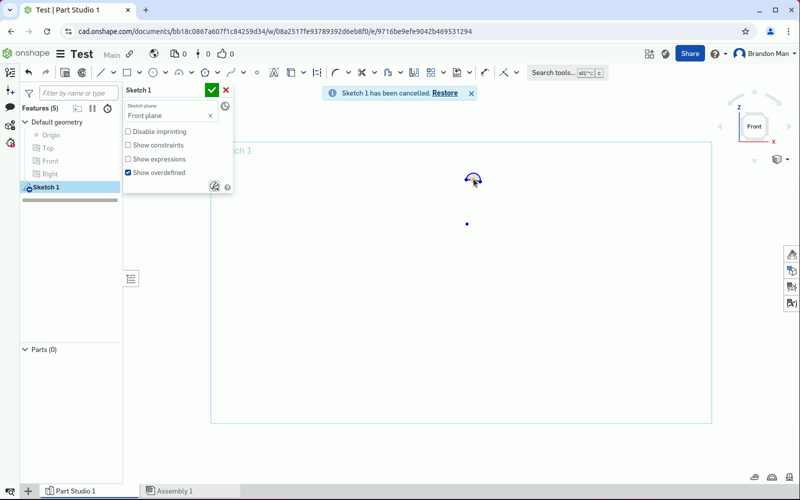
scroll(6)
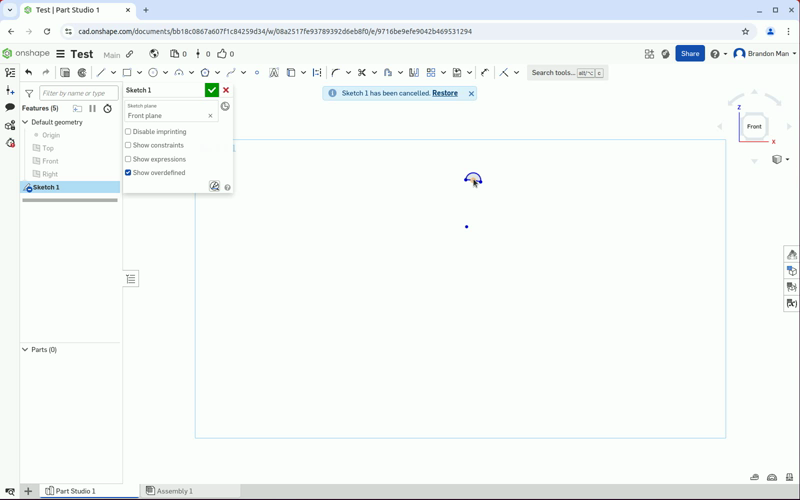
scroll(6)
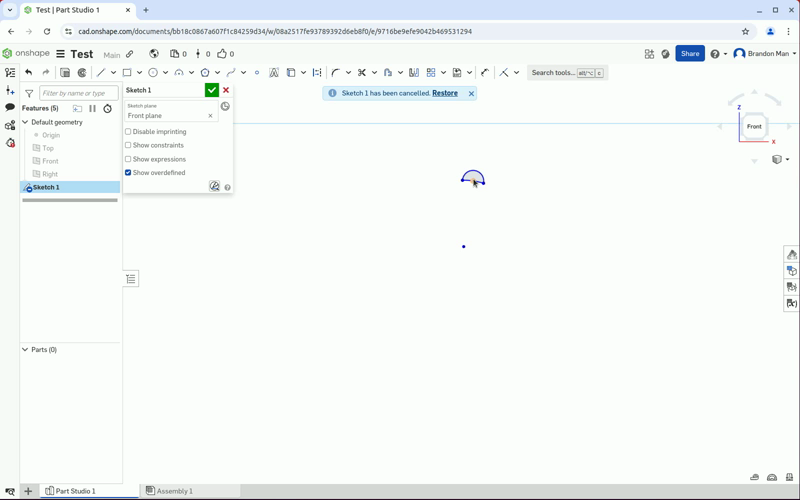
scroll(6)
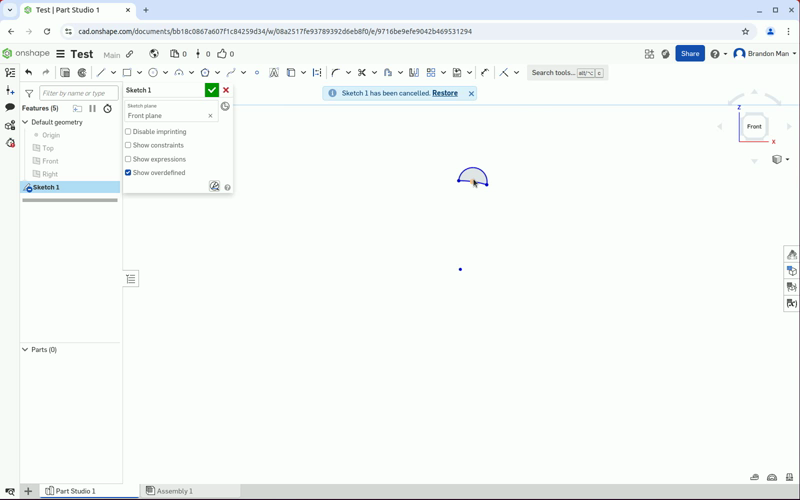
scroll(6)
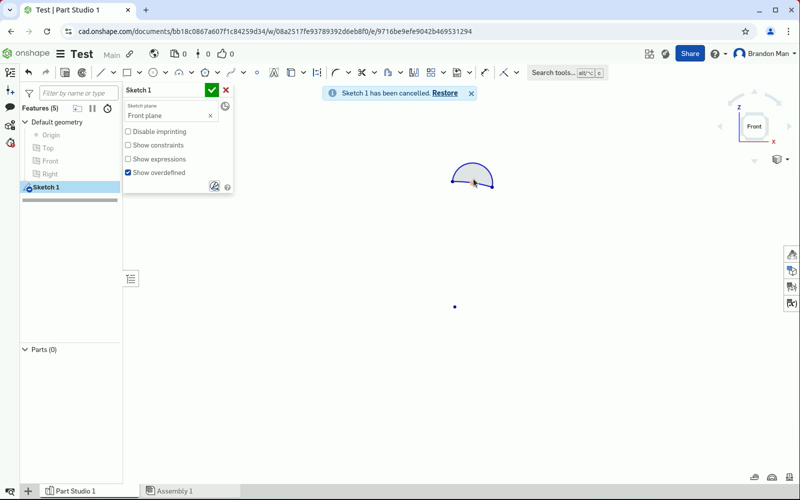
scroll(6)
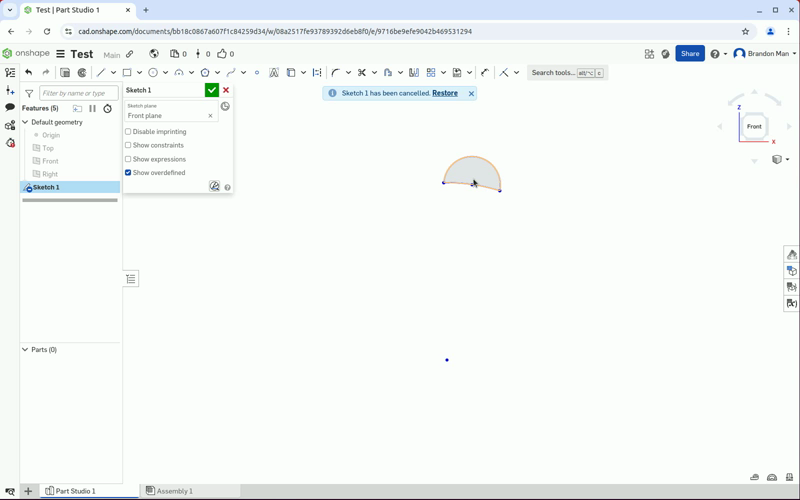
scroll(6)
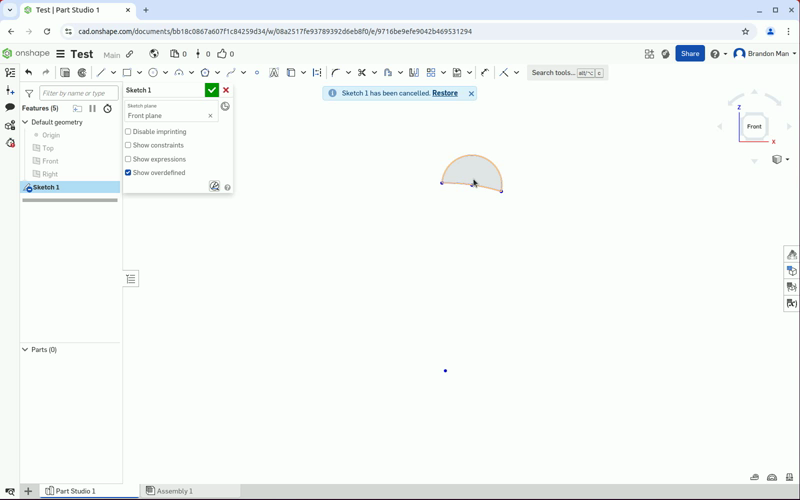
scroll(6)
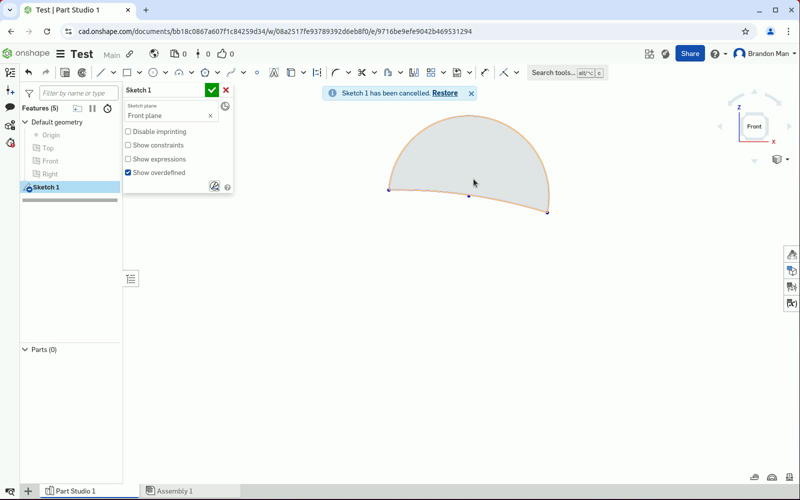
click(473, 178)
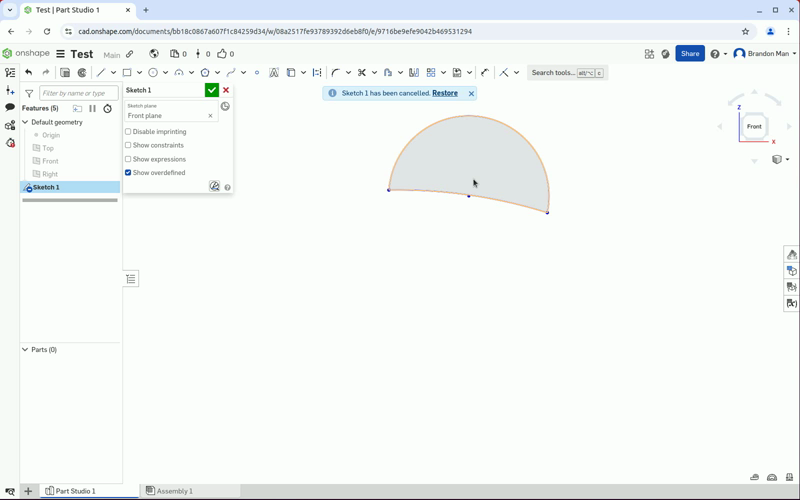
scroll(-6)
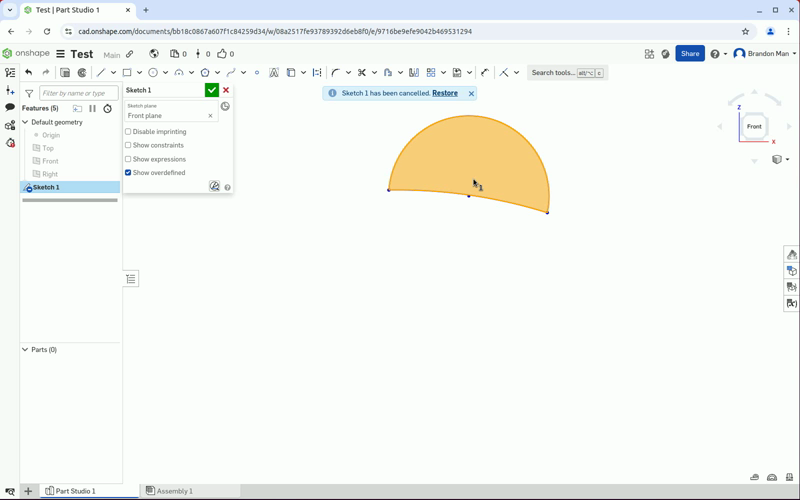
scroll(-6)
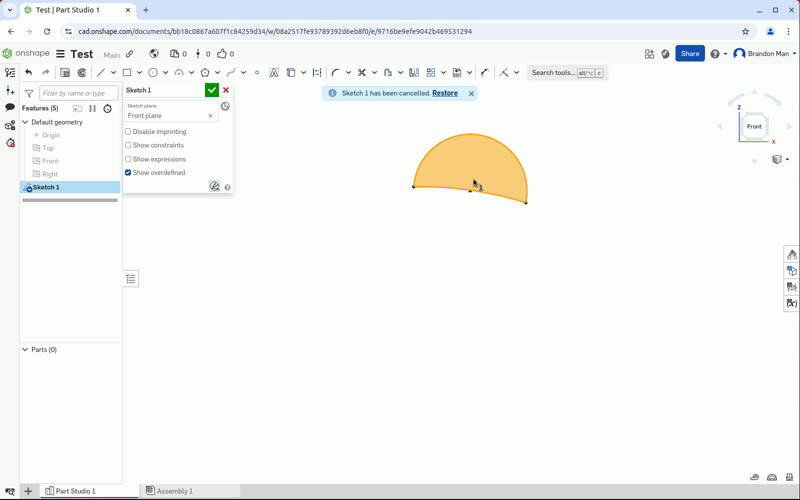
scroll(-6)
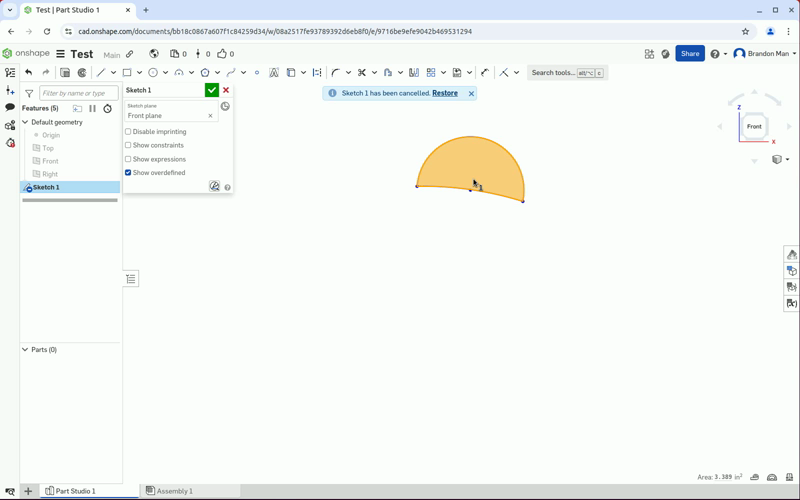
scroll(-6)
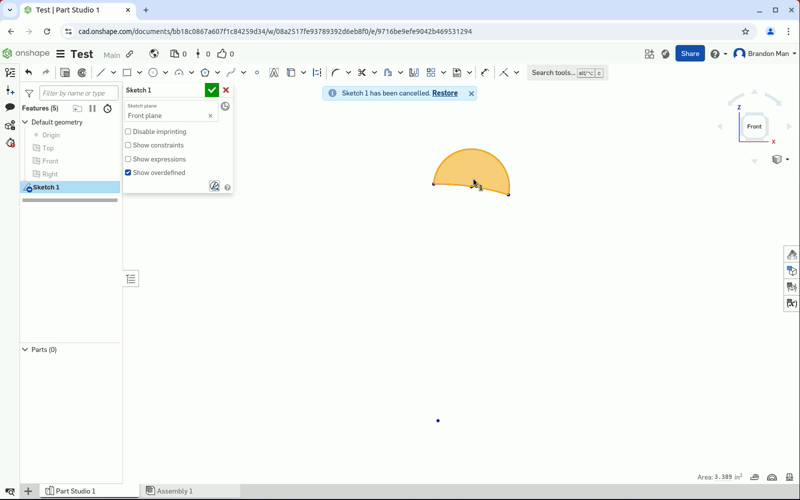
scroll(-6)
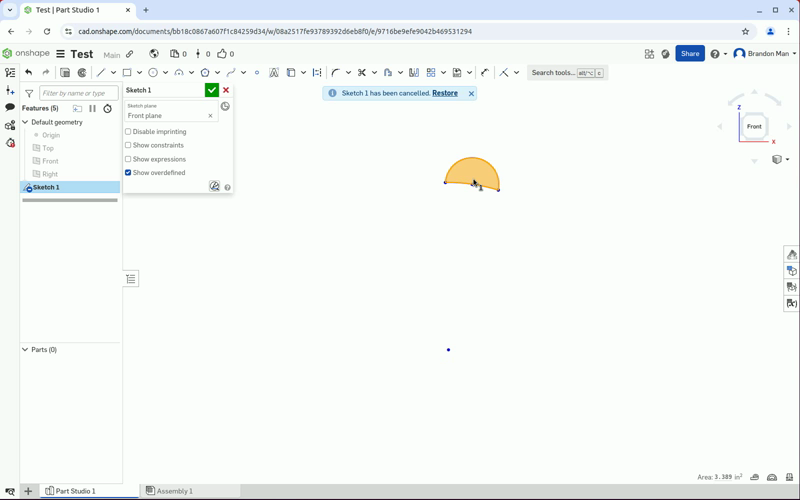
scroll(-6)
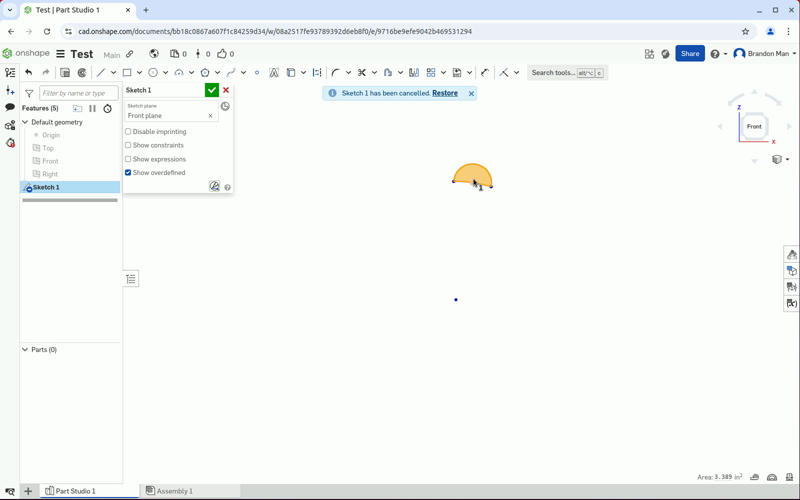
scroll(-6)
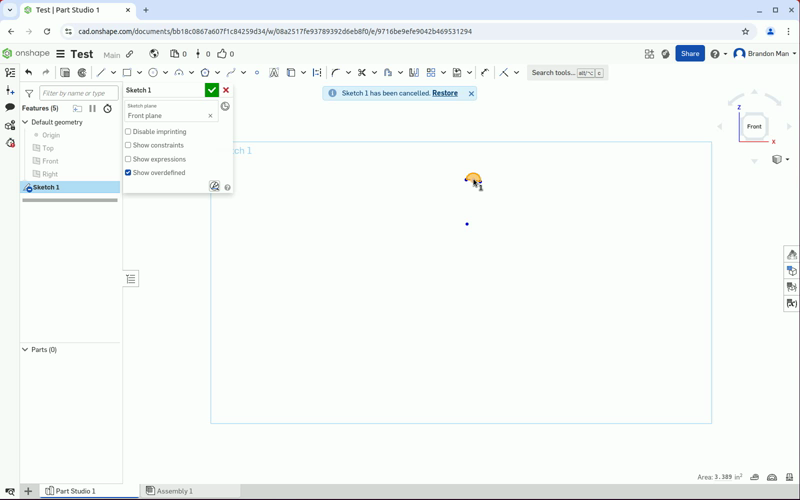
mouse_move(73, 352)
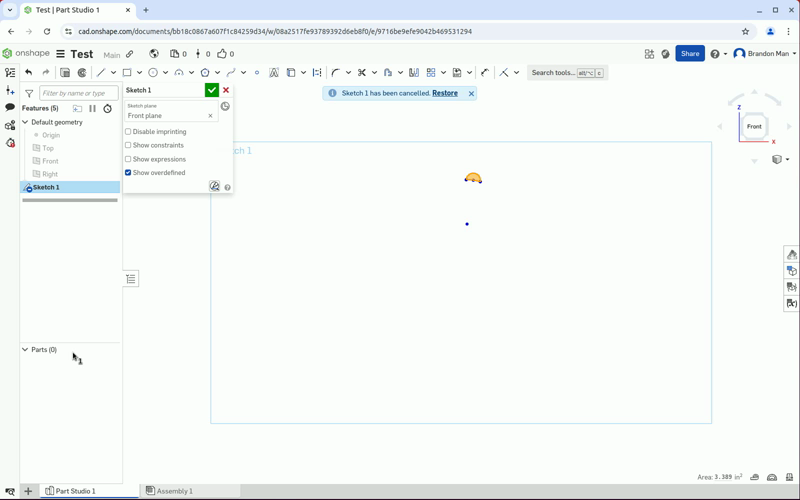
key(shift+y)
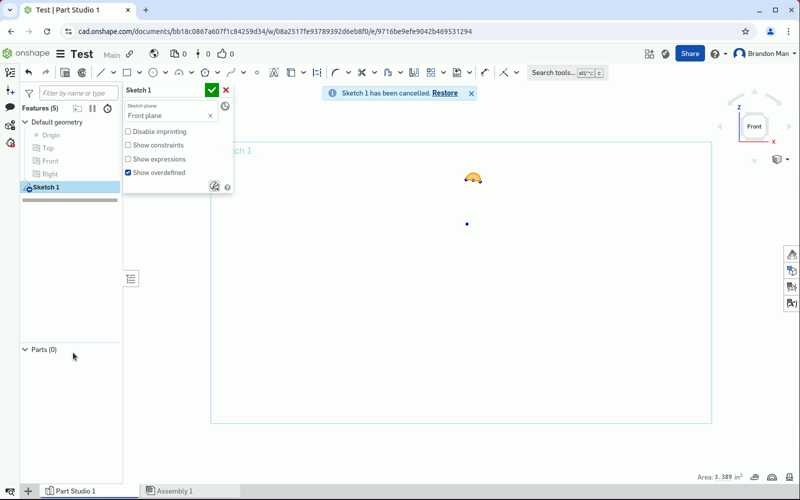
key(shift+e)
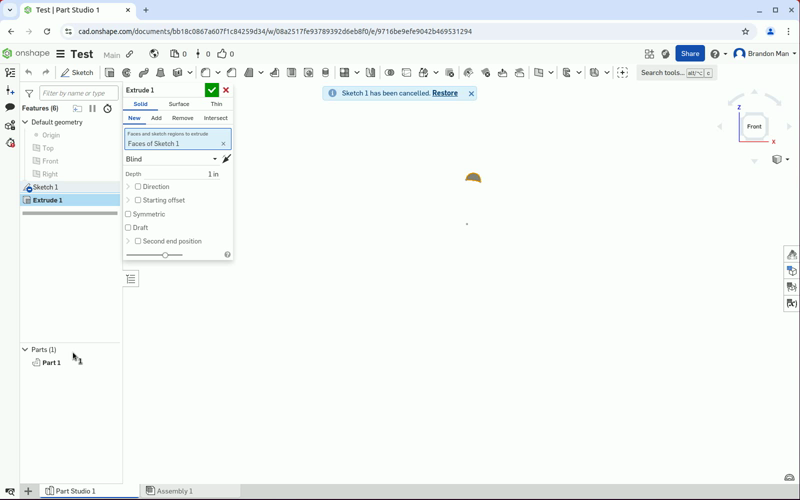
mouse_move(143, 106)
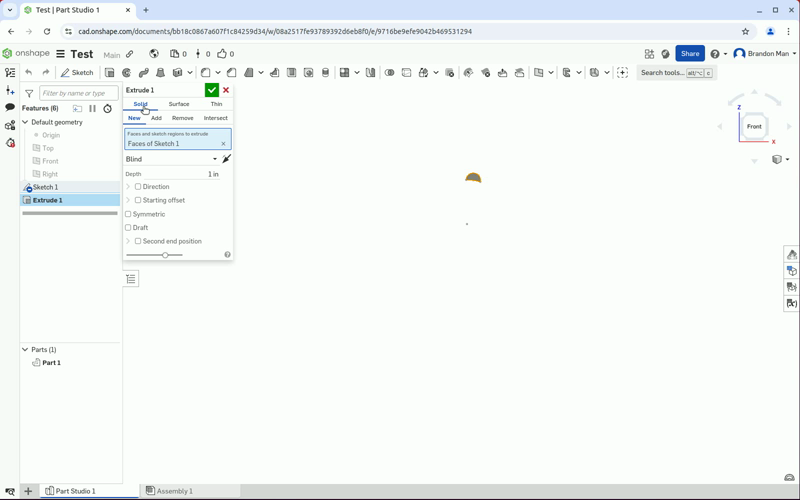
click(143, 106)
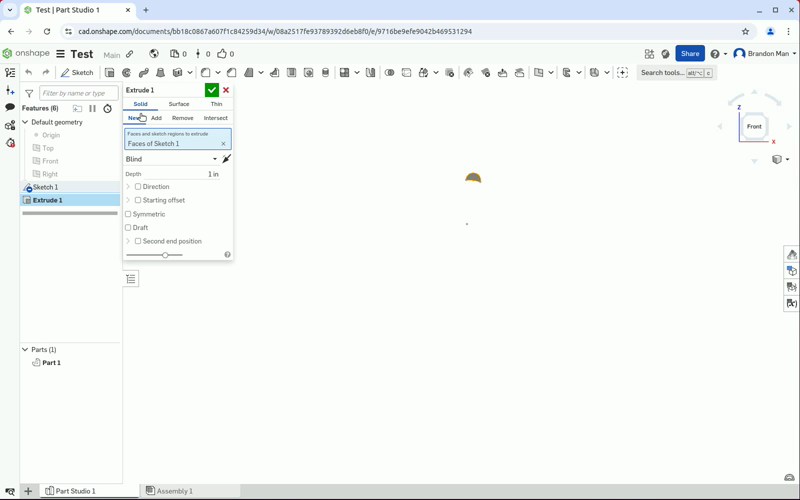
mouse_move(137, 120)
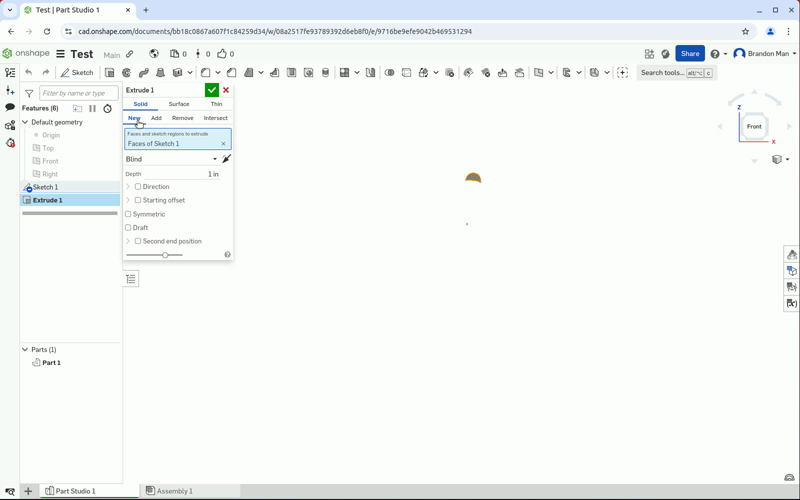
click(137, 120)
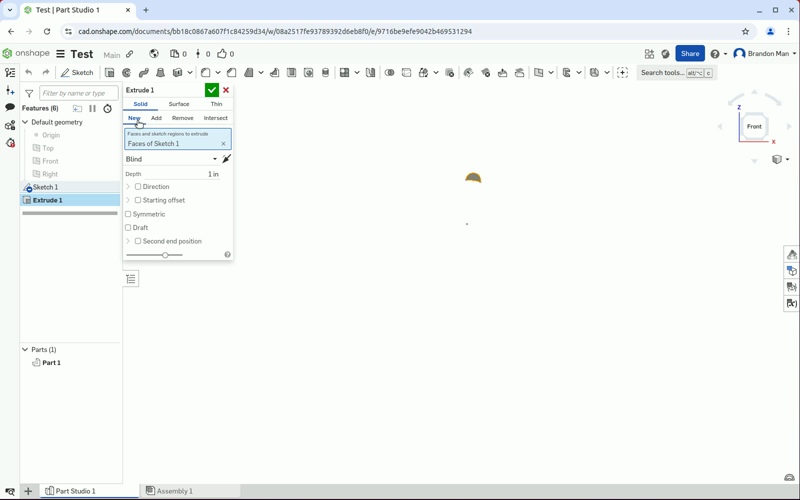
key(tab, 4)
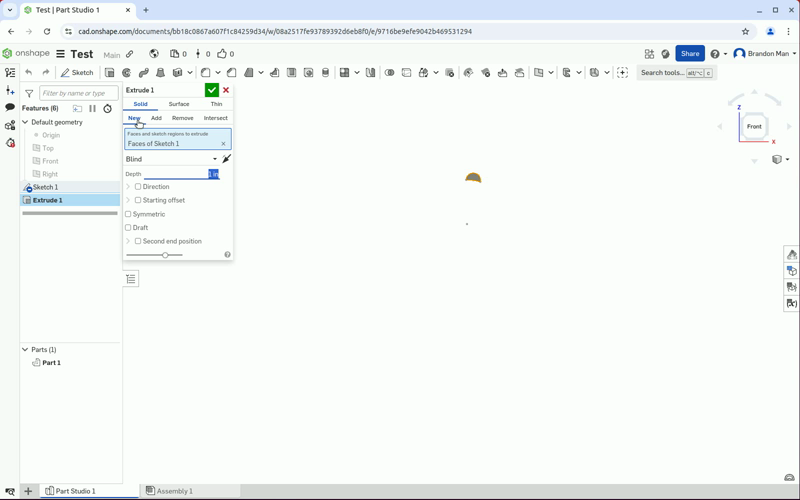
text(31.292)
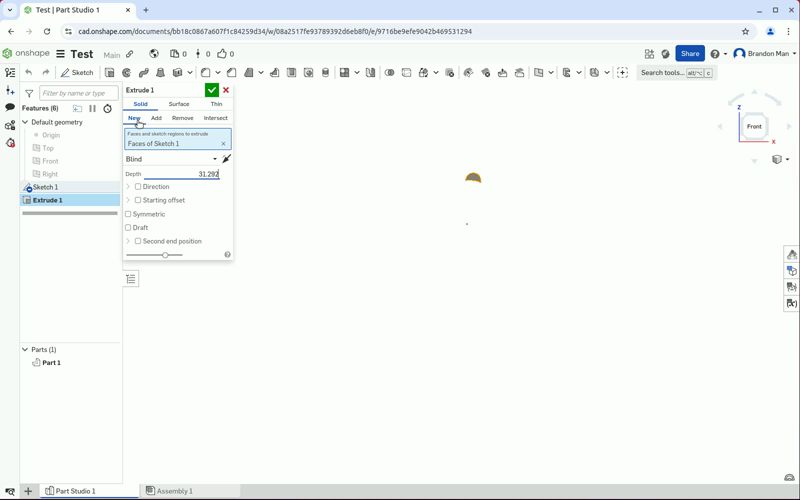
key(tab, 3)
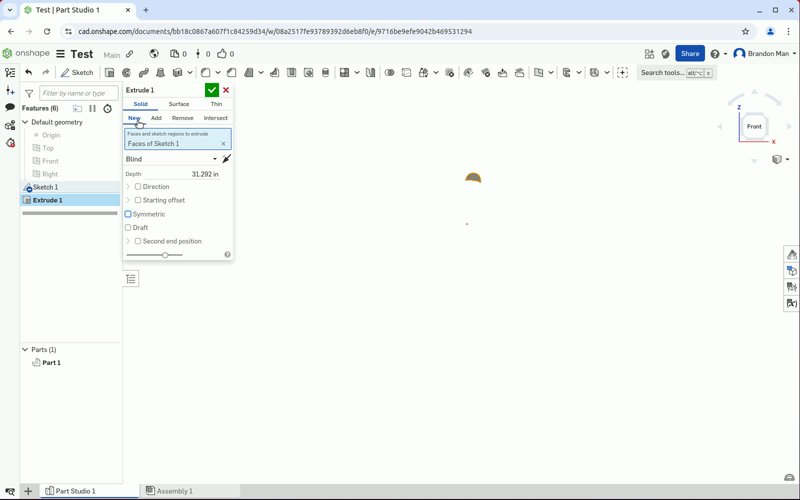
key(space)
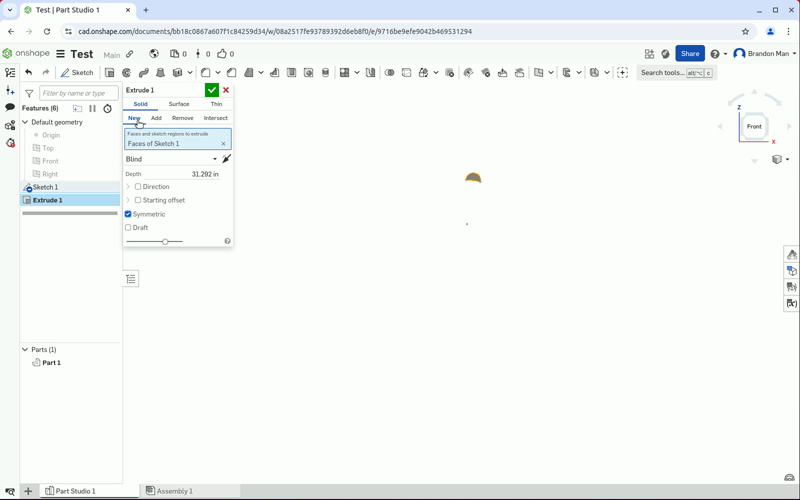
key(enter)
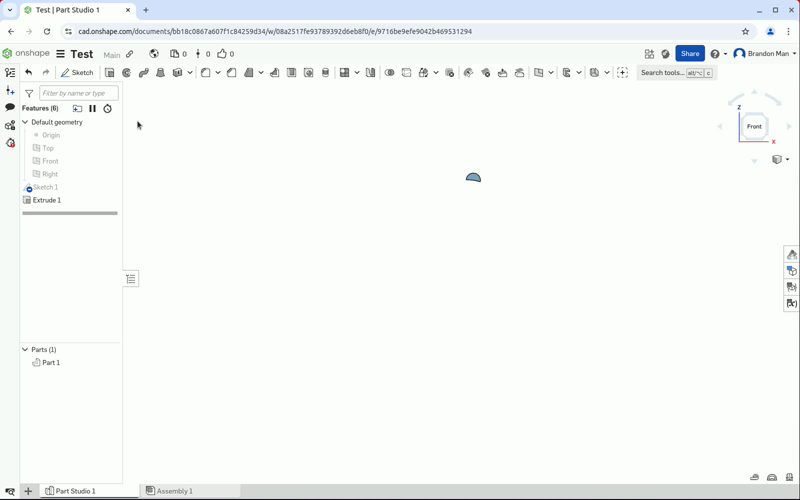
key(shift+h)
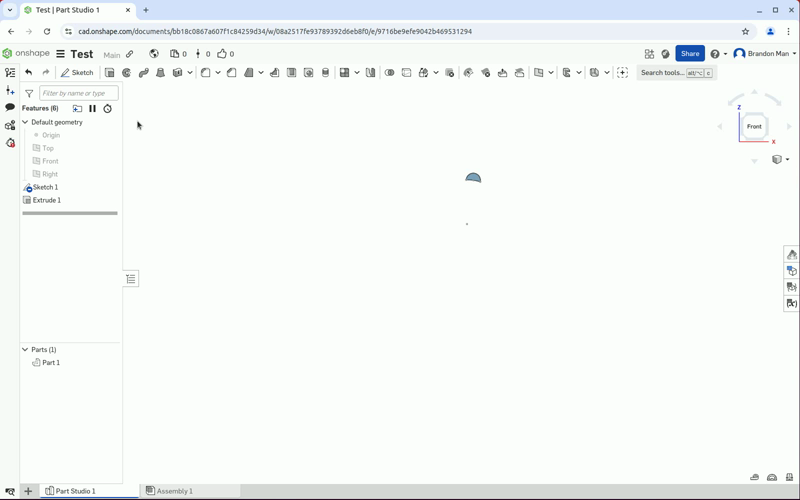
key(shift+h)
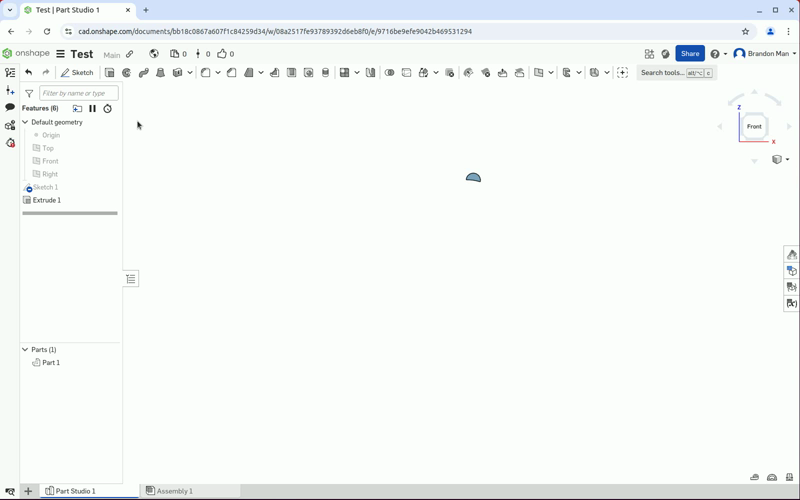
mouse_move(73, 189)
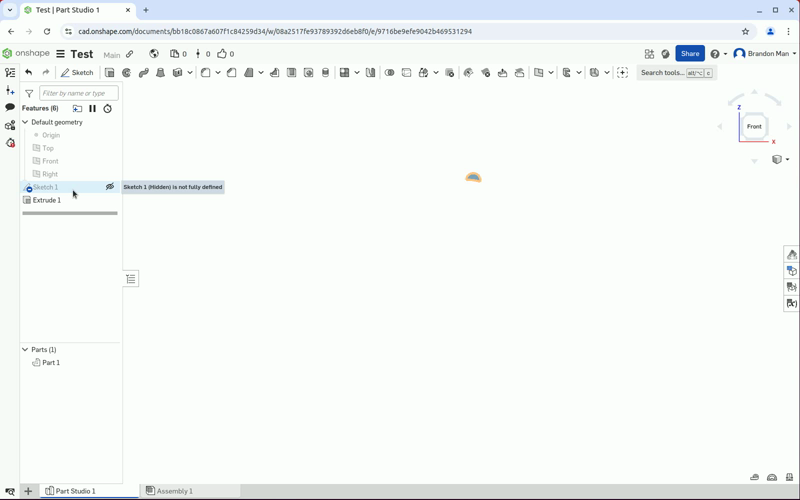
click(73, 189)
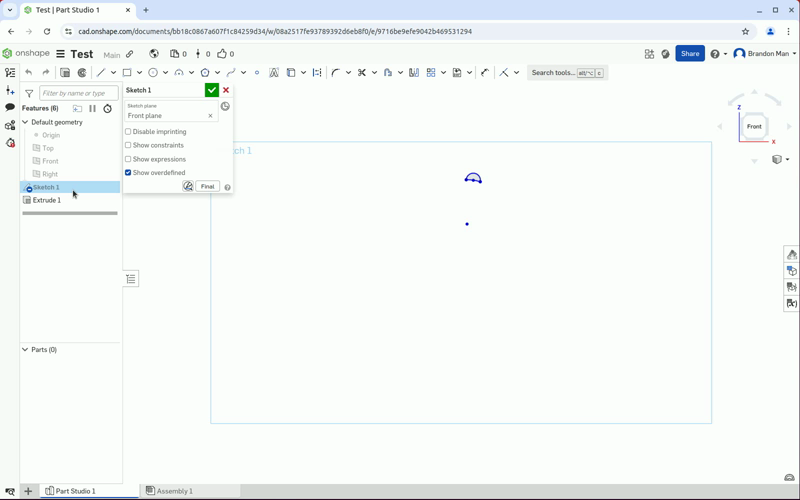
mouse_move(229, 92)
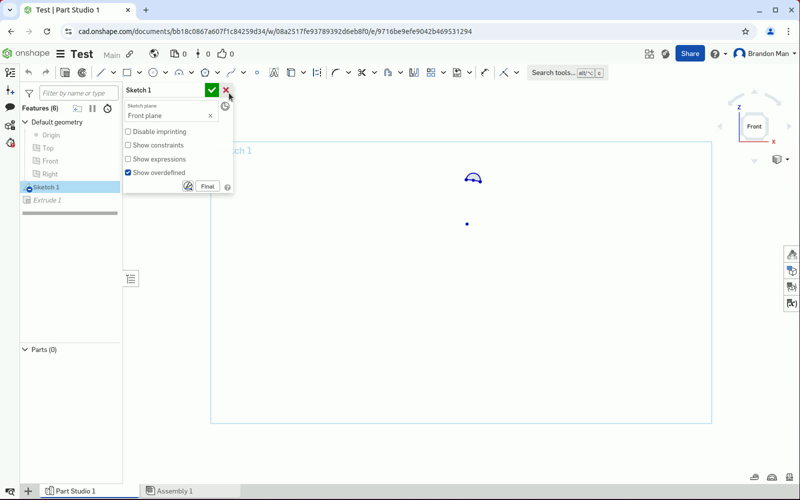
click(229, 92)
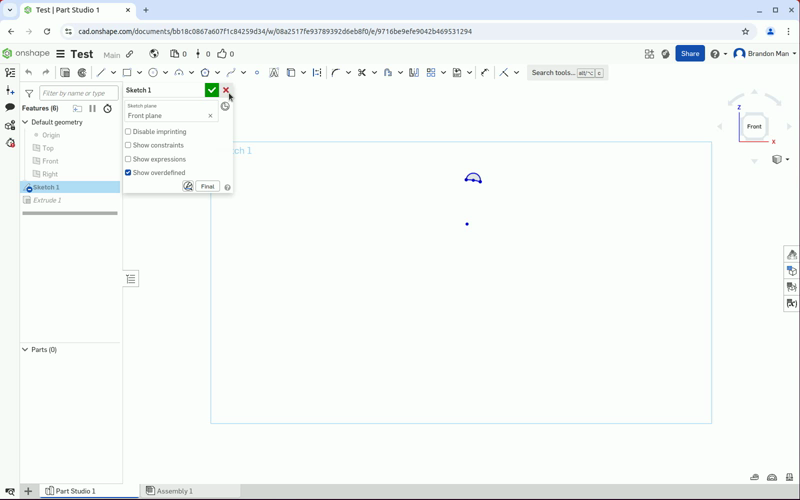
key(shift+s)
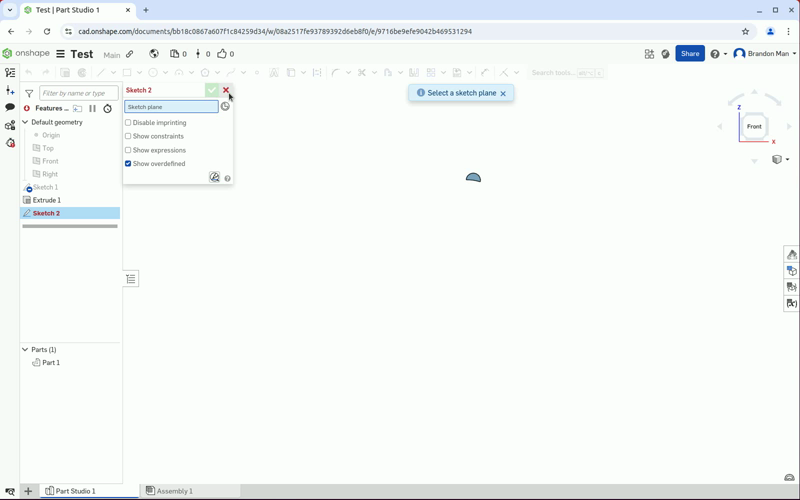
mouse_move(73, 163)
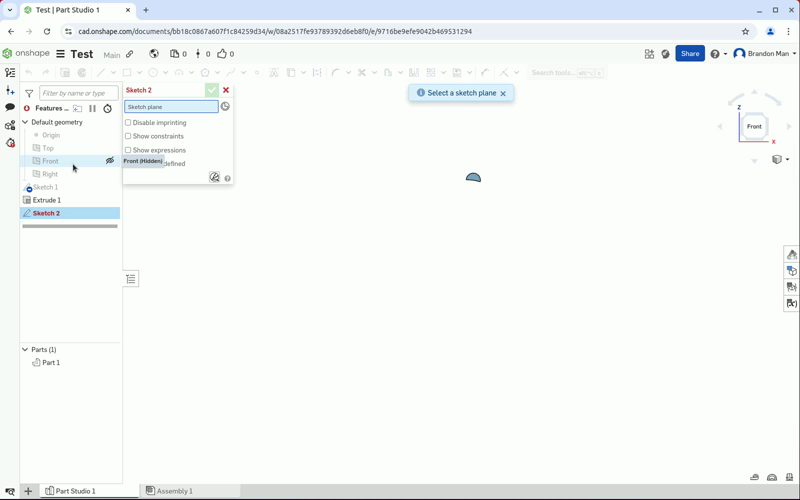
click(73, 163)
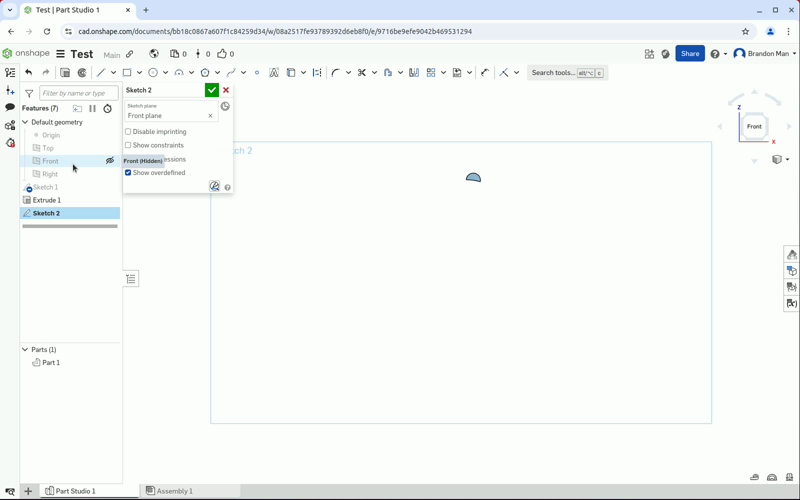
mouse_move(73, 352)
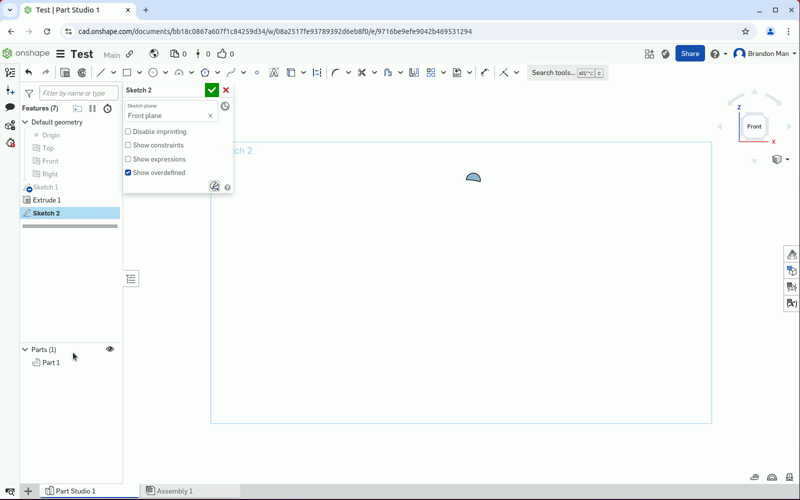
key(y)
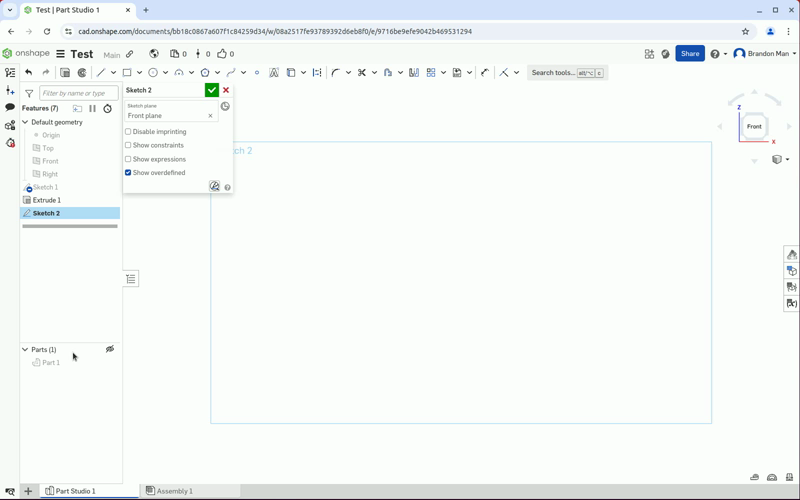
key(a)
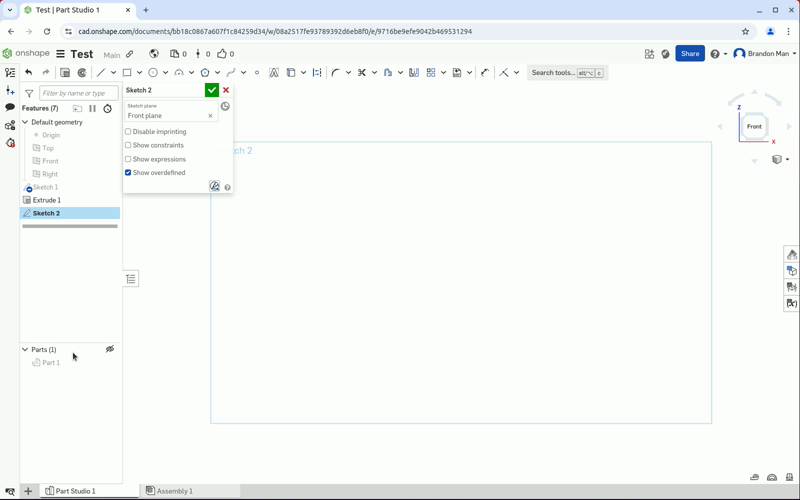
key_down(shift)
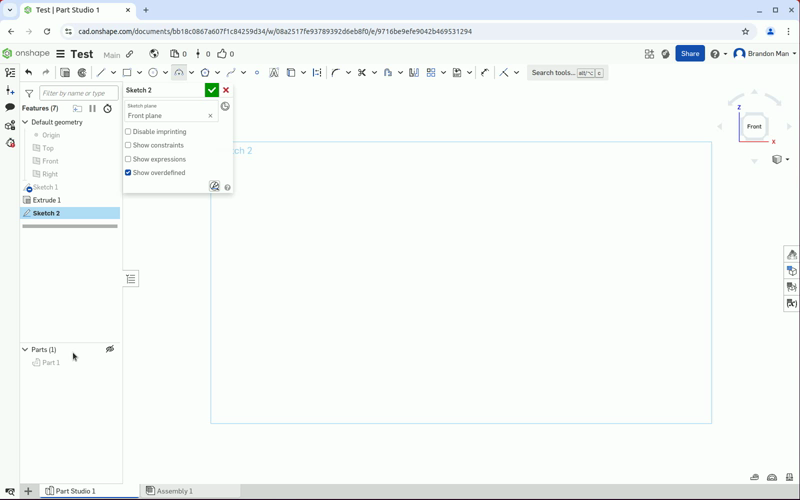
mouse_move(466, 179)
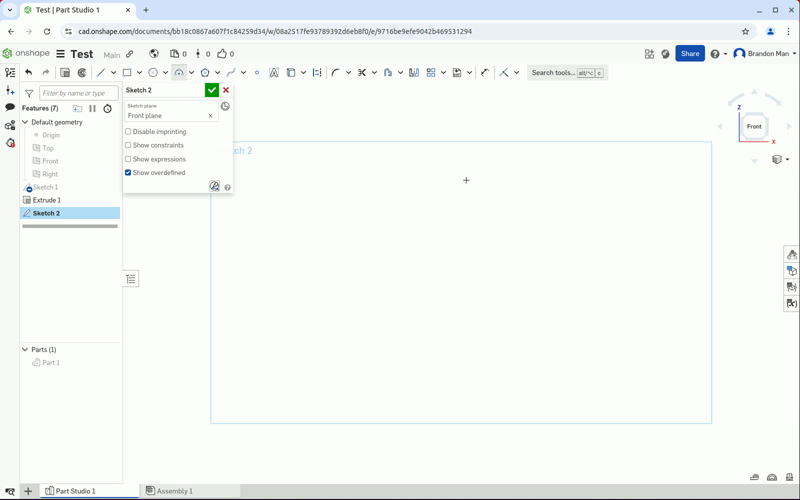
click(466, 179)
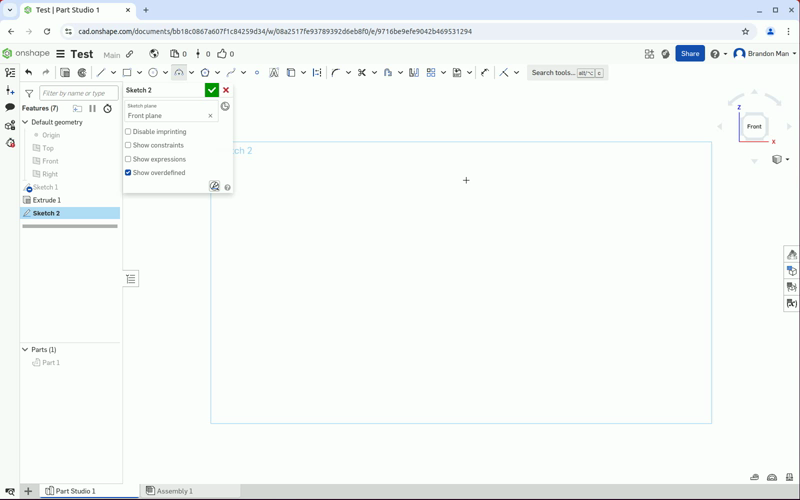
key_up(shift)
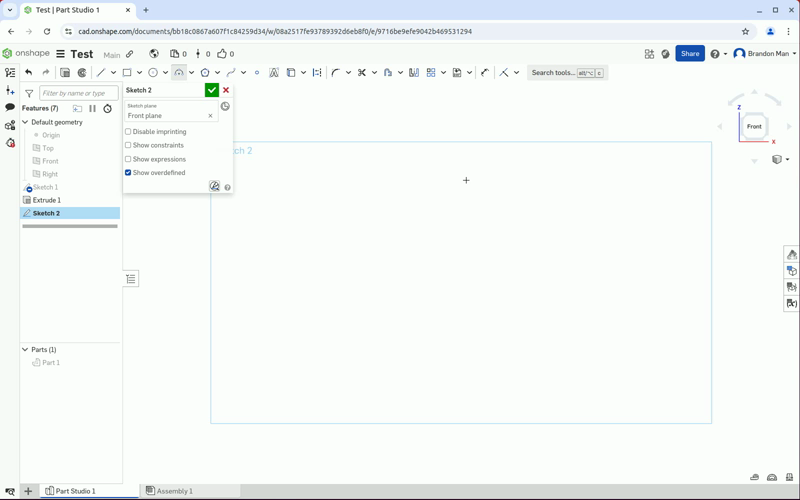
key_down(shift)
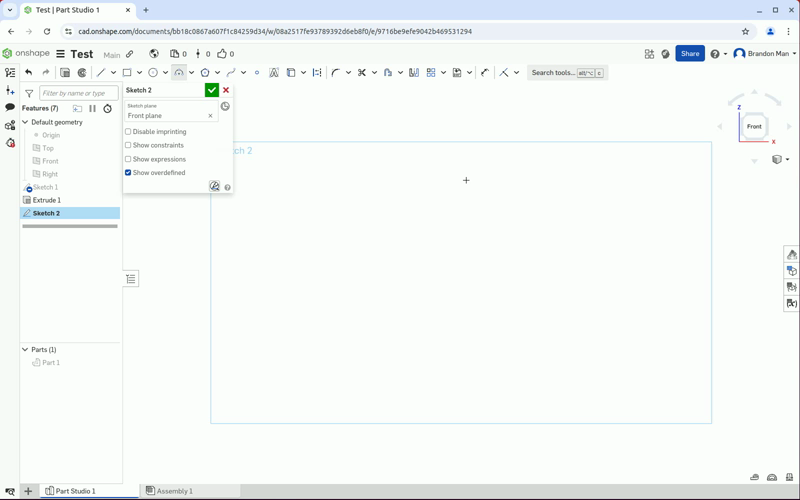
mouse_move(478, 181)
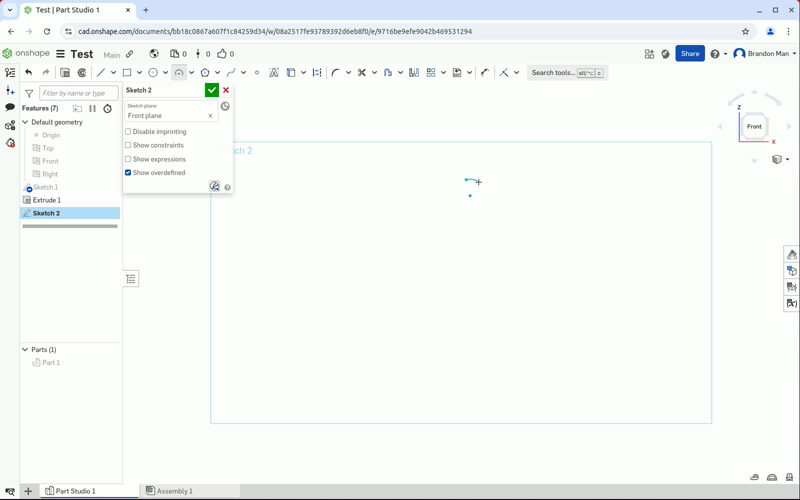
click(478, 181)
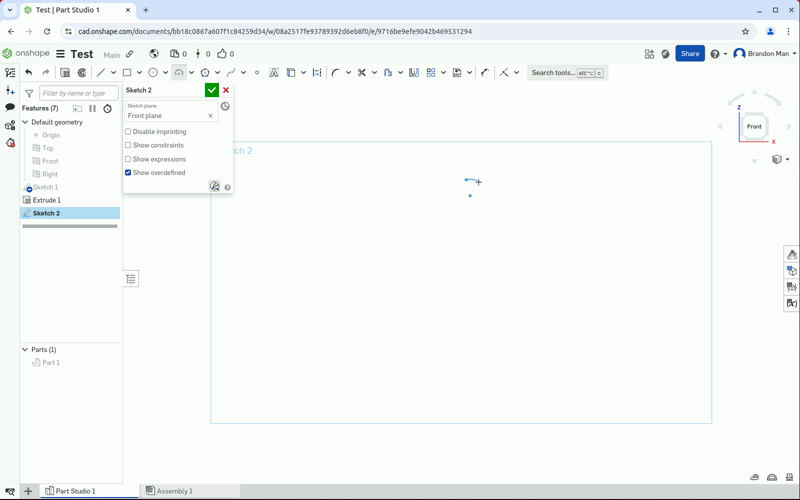
mouse_move(439, 378)
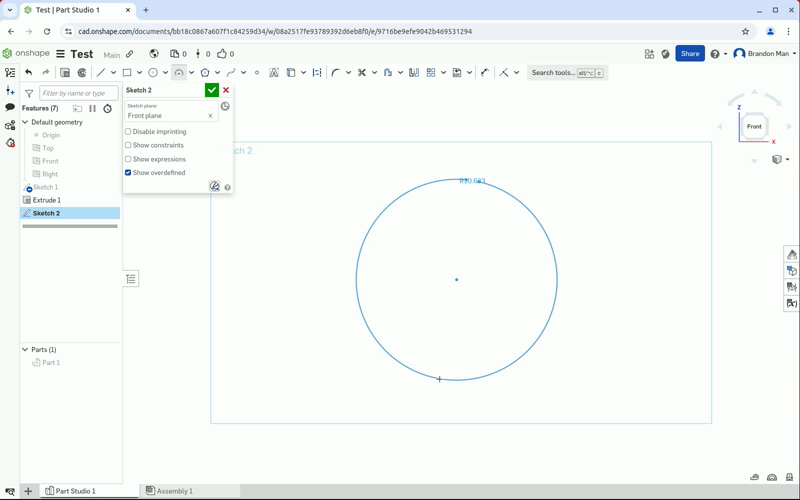
click(439, 378)
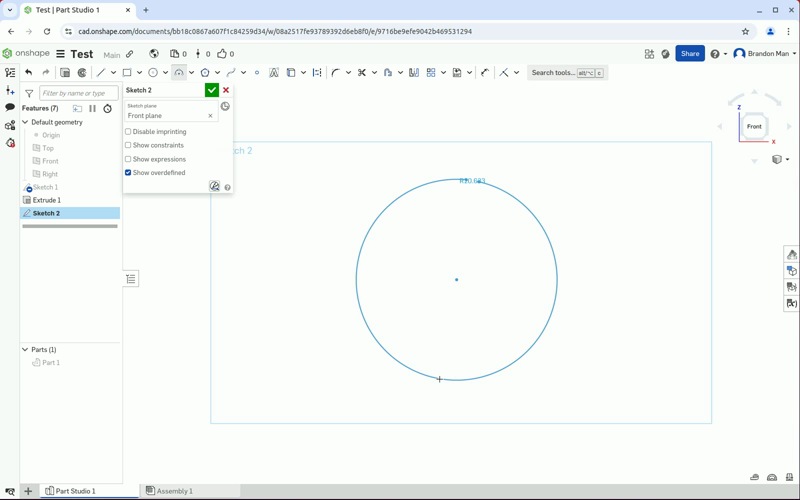
key_up(shift)
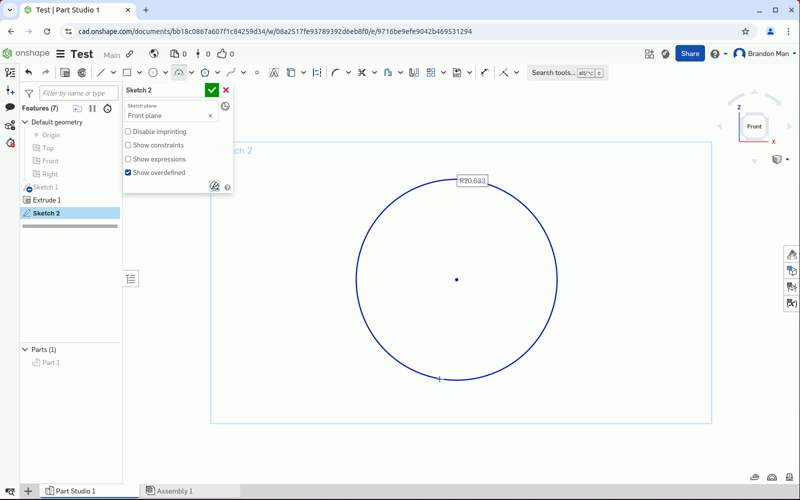
mouse_move(478, 181)
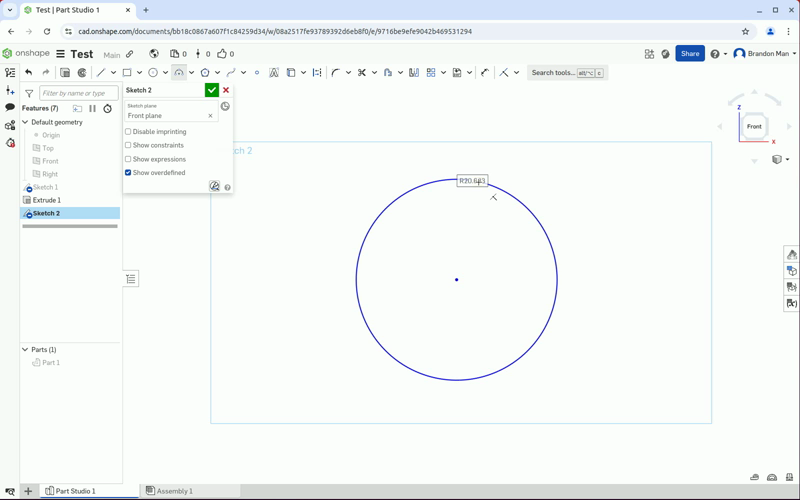
click(478, 181)
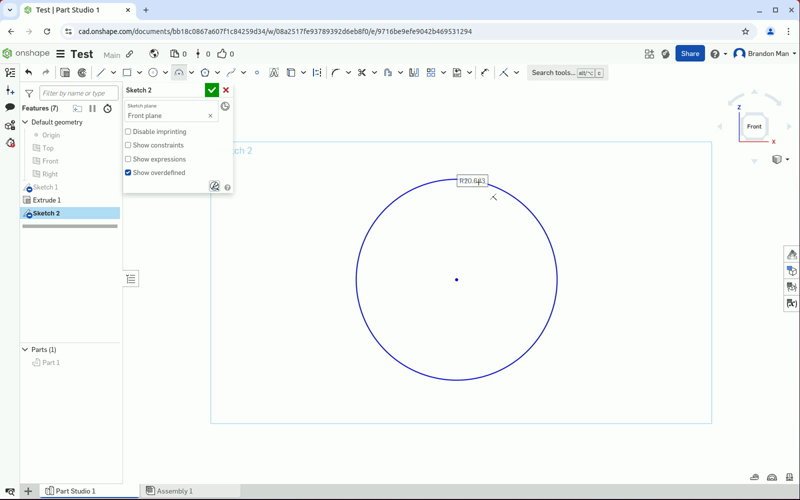
mouse_move(466, 179)
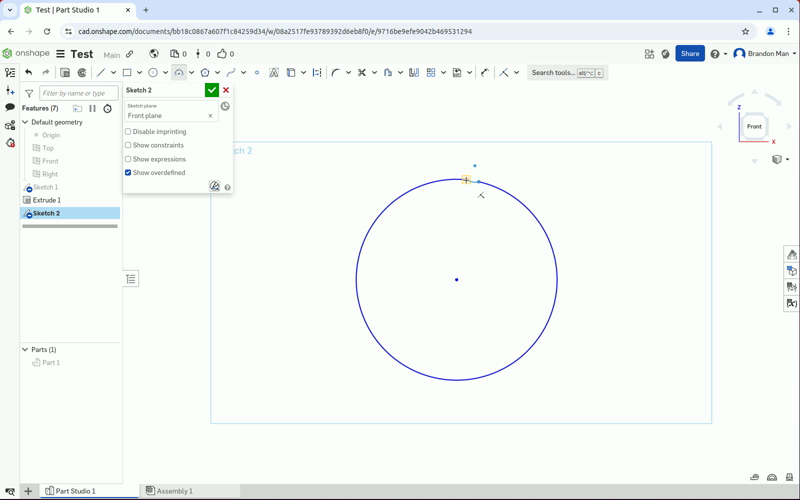
click(466, 179)
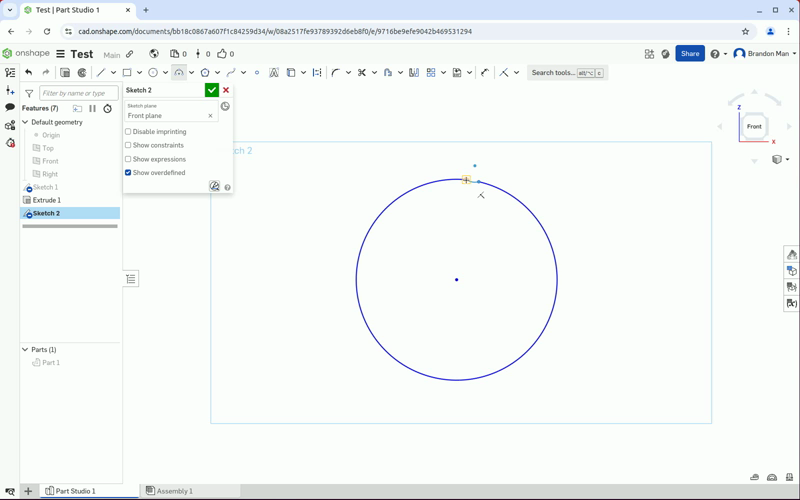
key_down(shift)
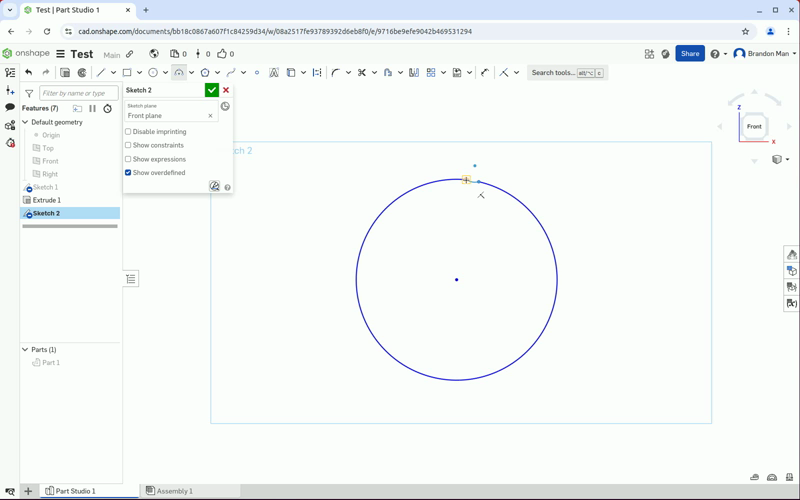
mouse_move(471, 186)
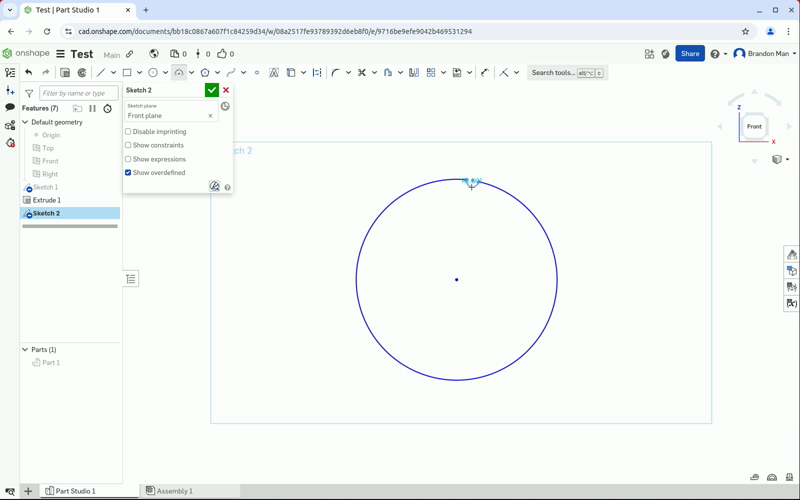
click(471, 186)
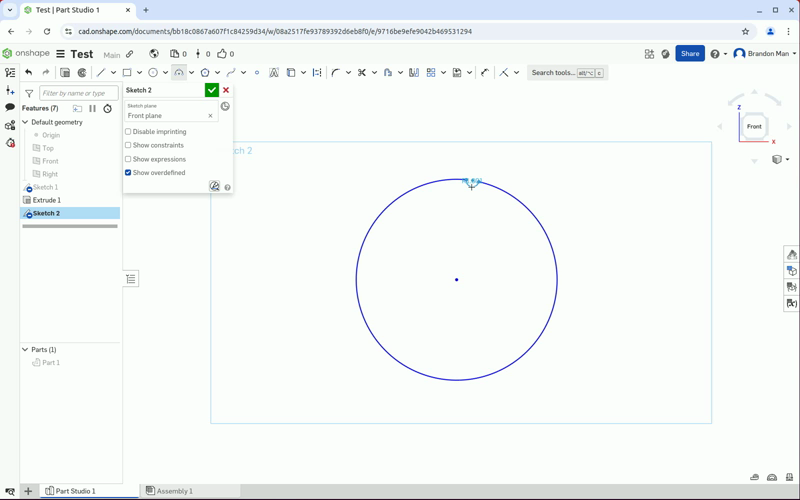
key_up(shift)
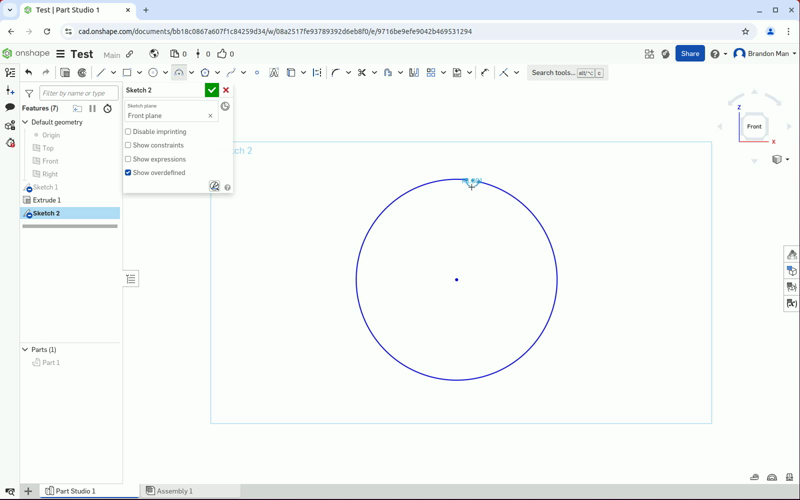
key(esc)
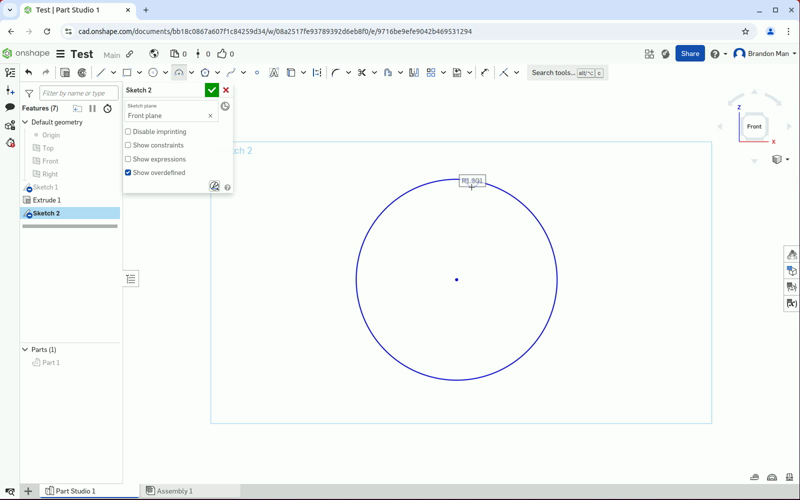
key(c)
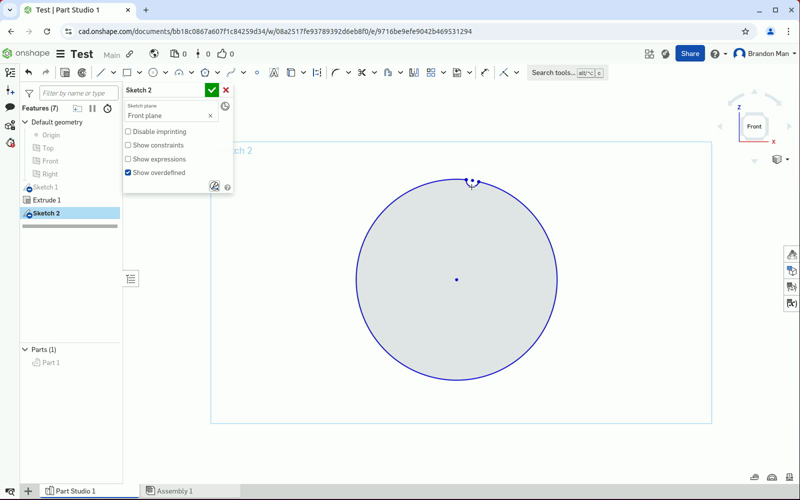
key_down(shift)
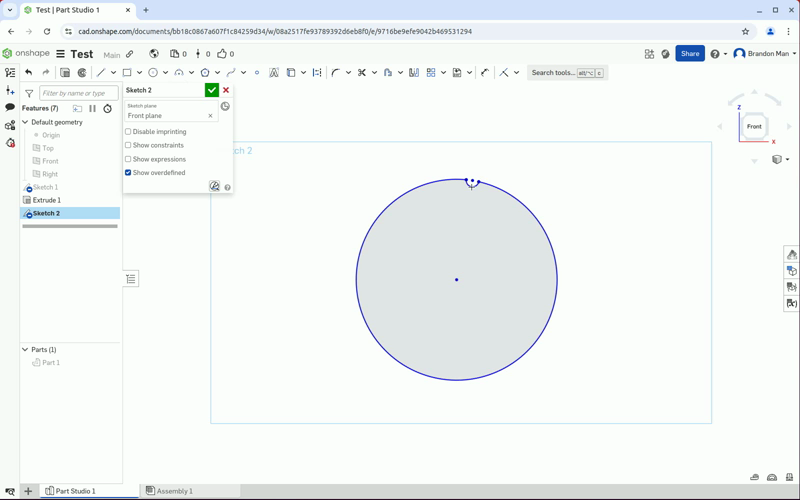
mouse_move(460, 274)
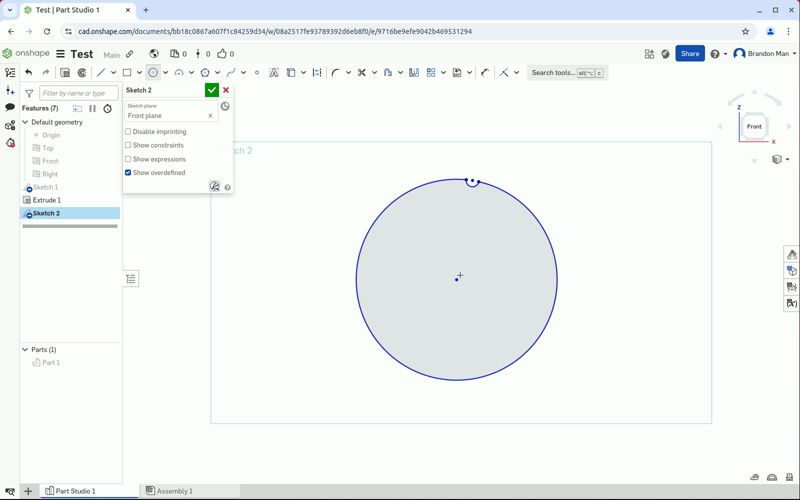
click(460, 274)
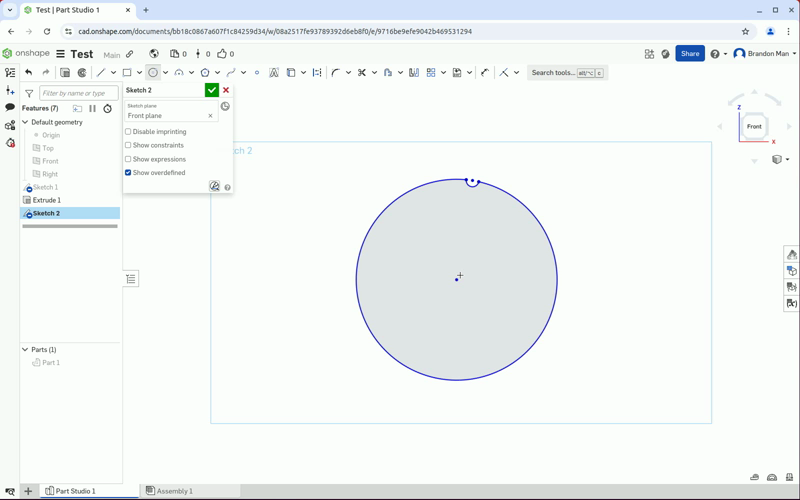
key_up(shift)
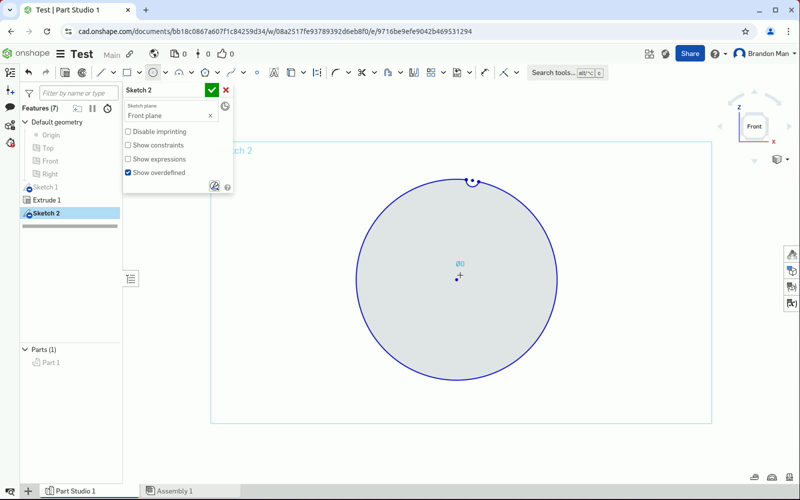
mouse_move(492, 274)
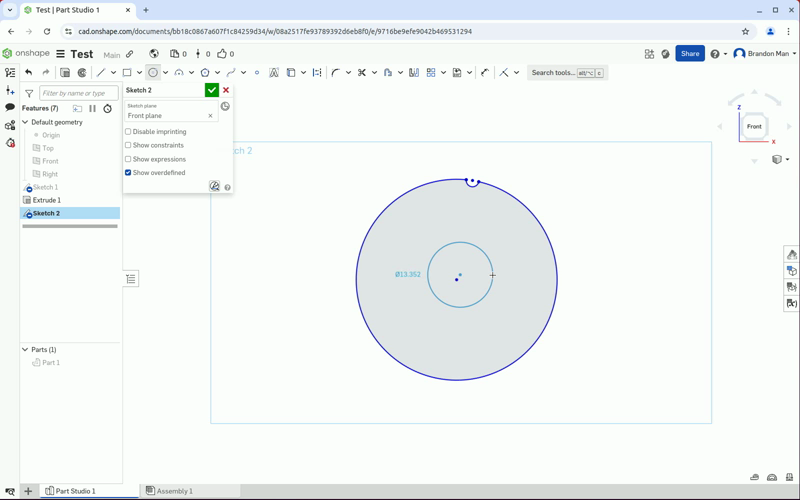
click(492, 274)
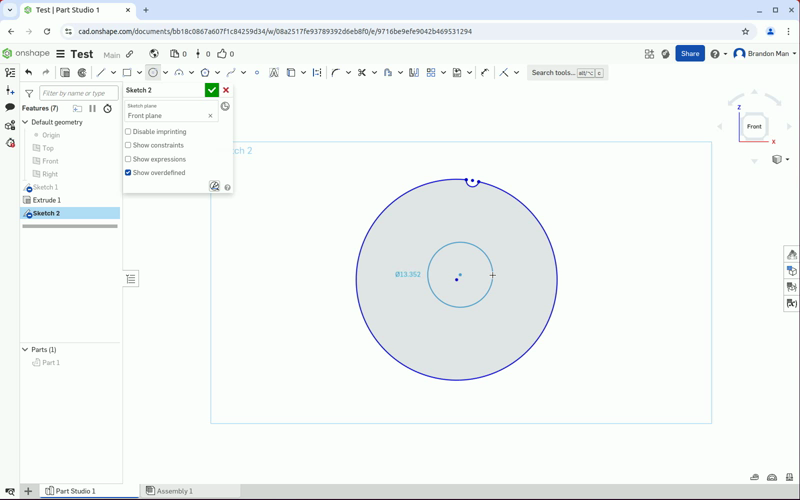
key(esc)
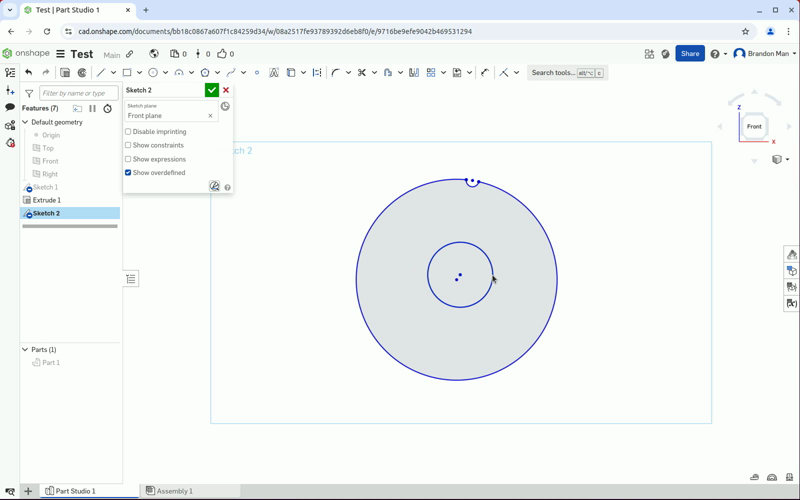
mouse_move(509, 334)
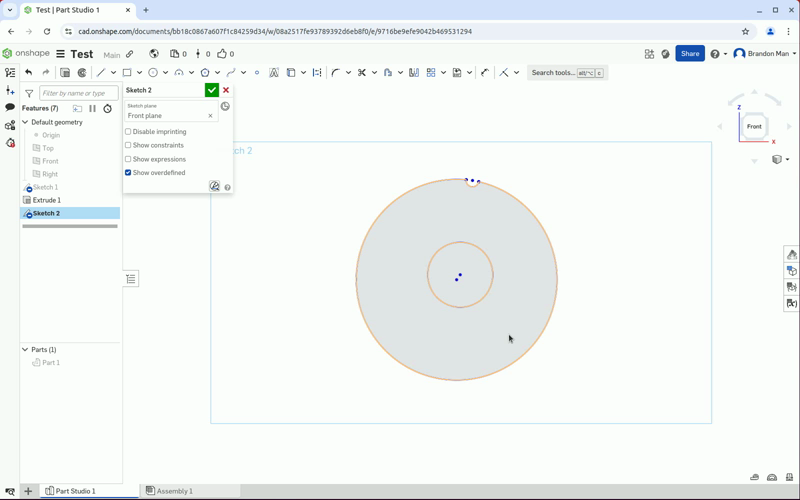
click(509, 334)
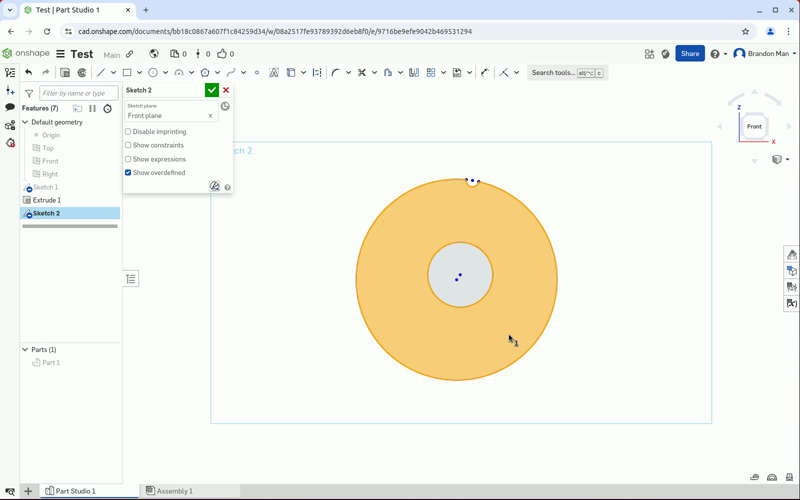
mouse_move(73, 352)
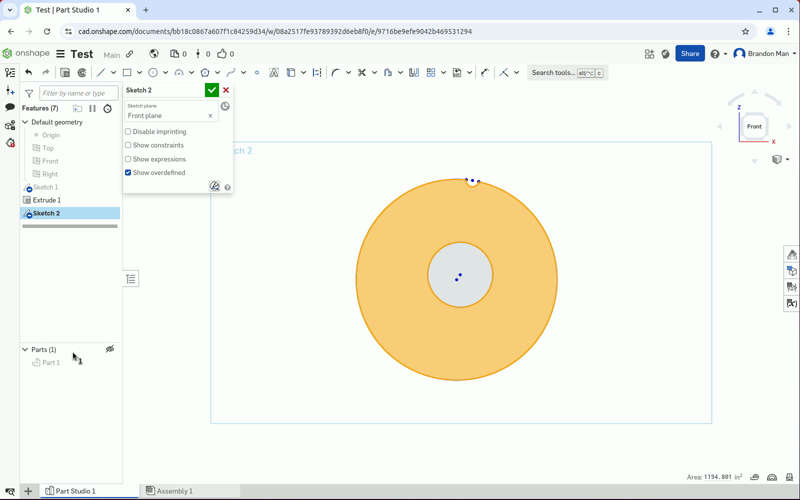
key(shift+y)
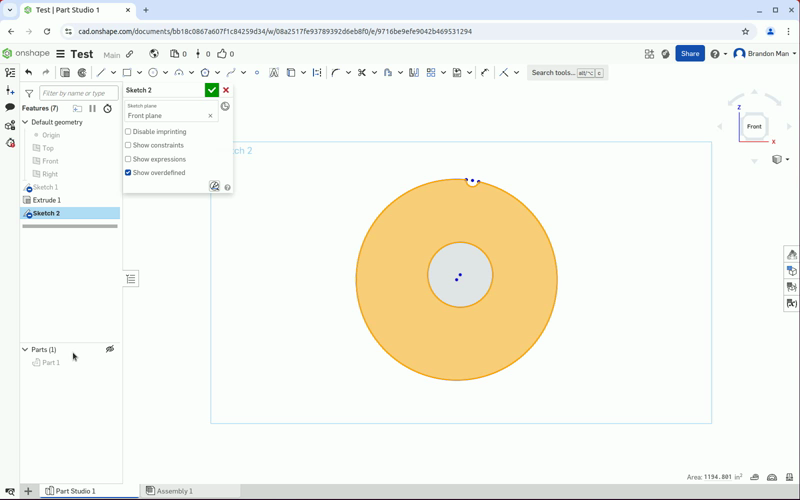
key(shift+e)
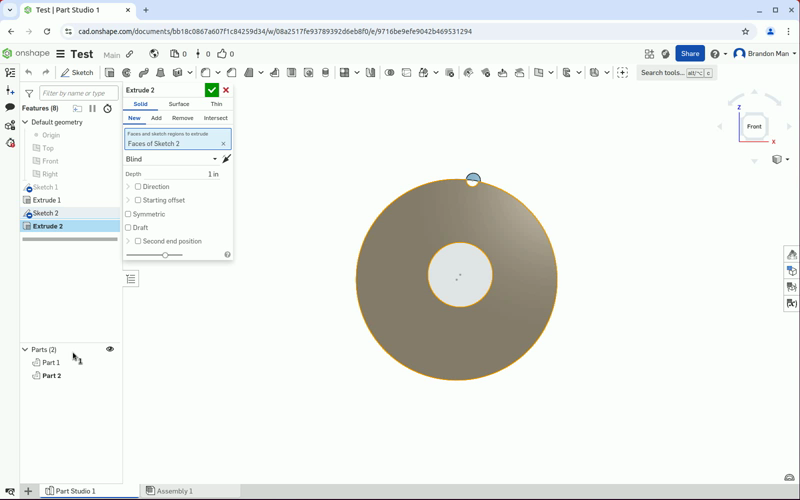
mouse_move(143, 106)
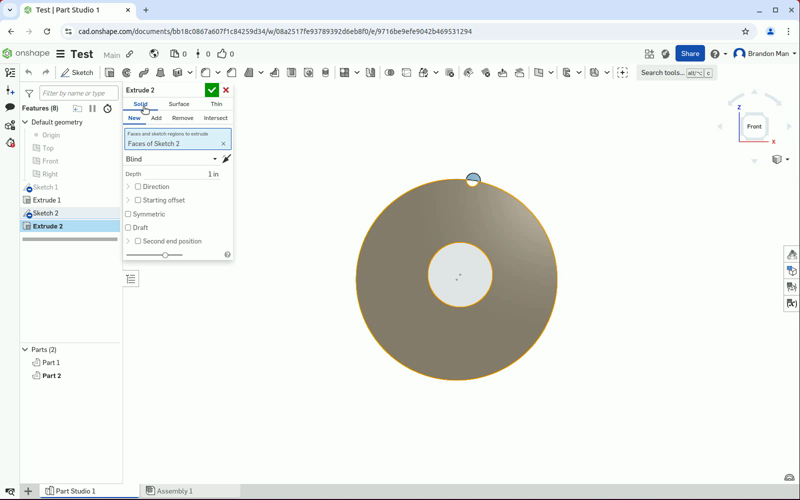
click(143, 106)
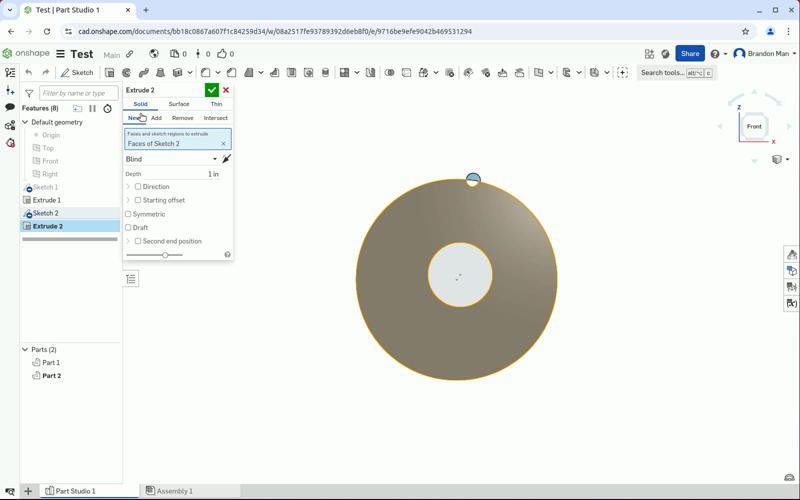
mouse_move(137, 120)
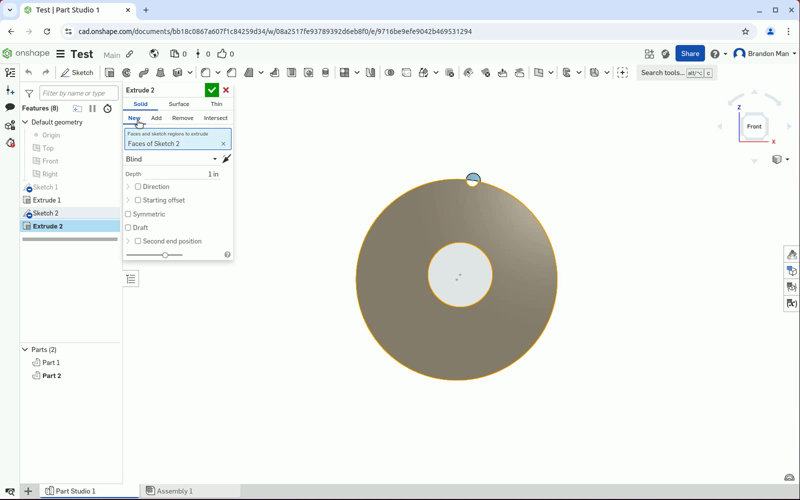
click(137, 120)
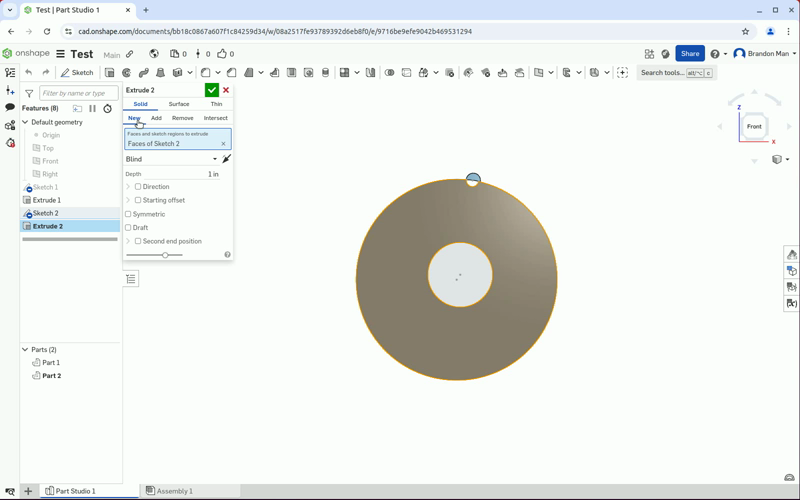
key(tab, 4)
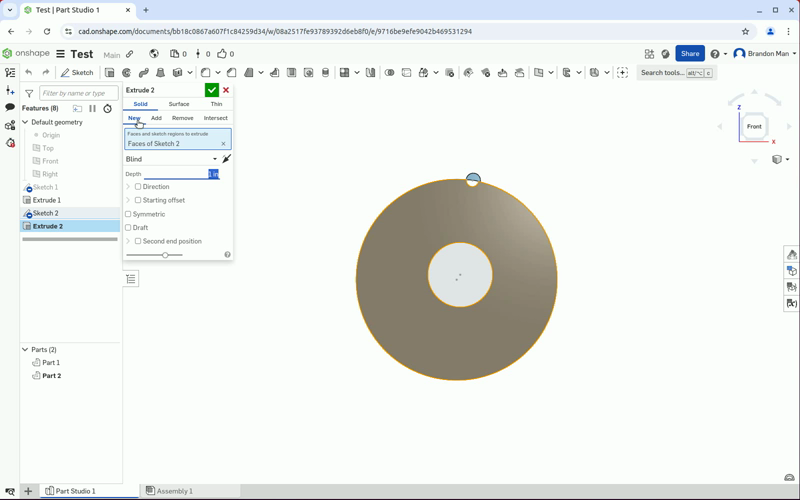
text(31.292)
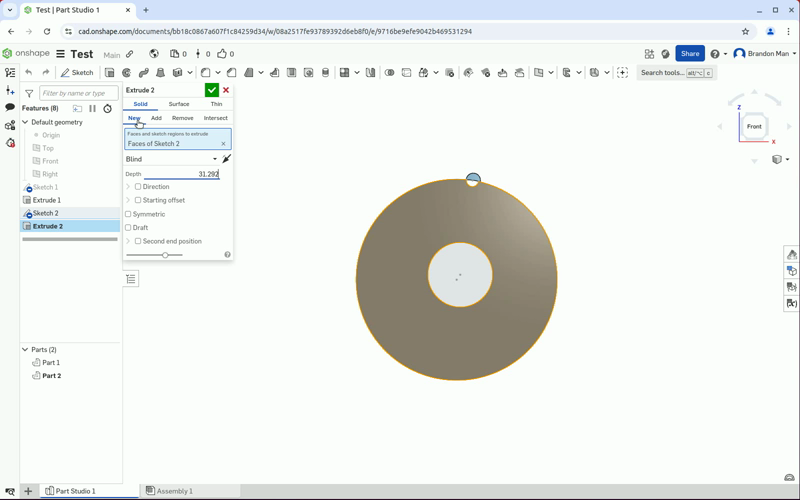
key(tab, 3)
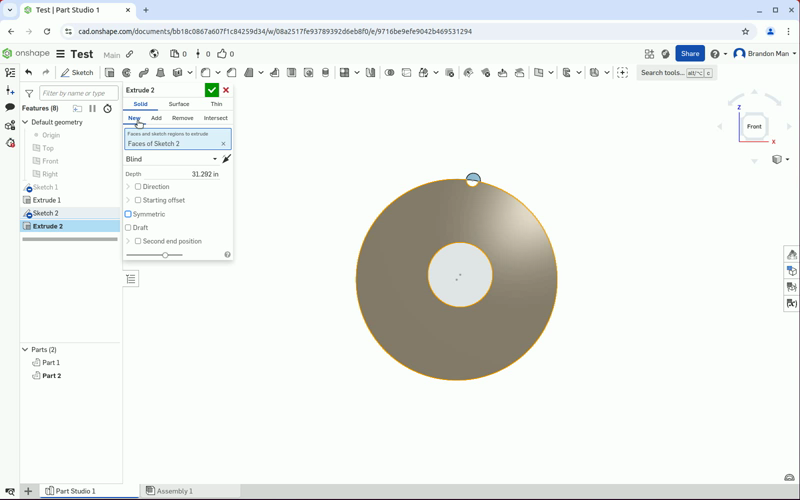
key(space)
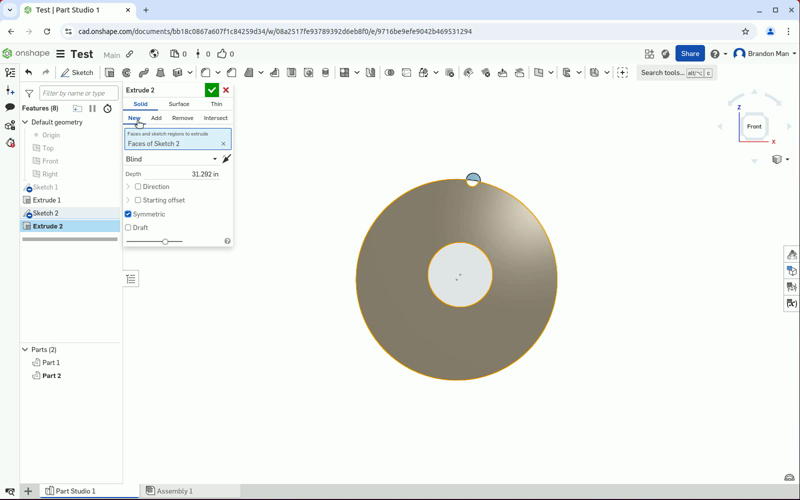
key(enter)
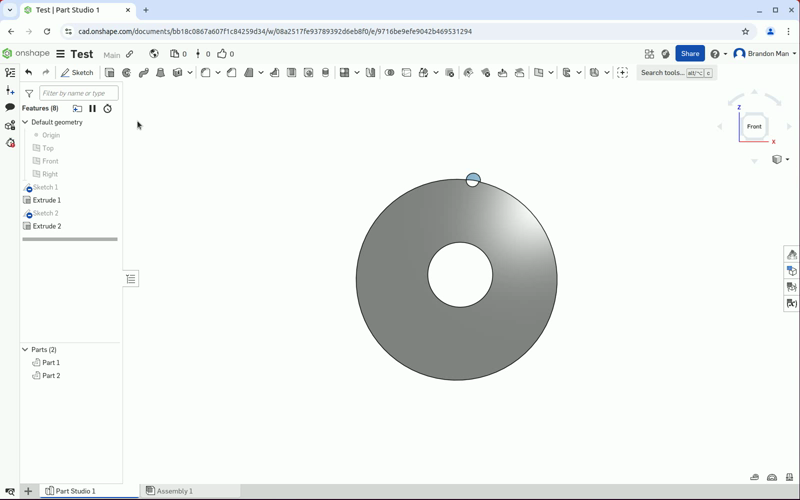
key(shift+h)
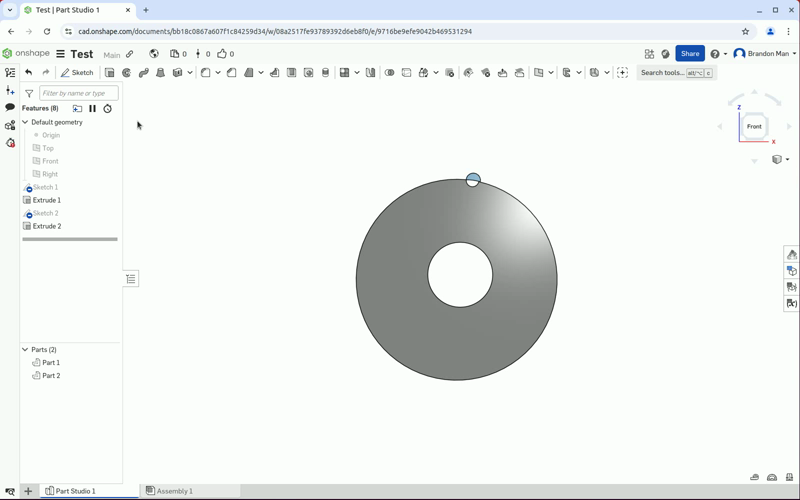
key(shift+h)
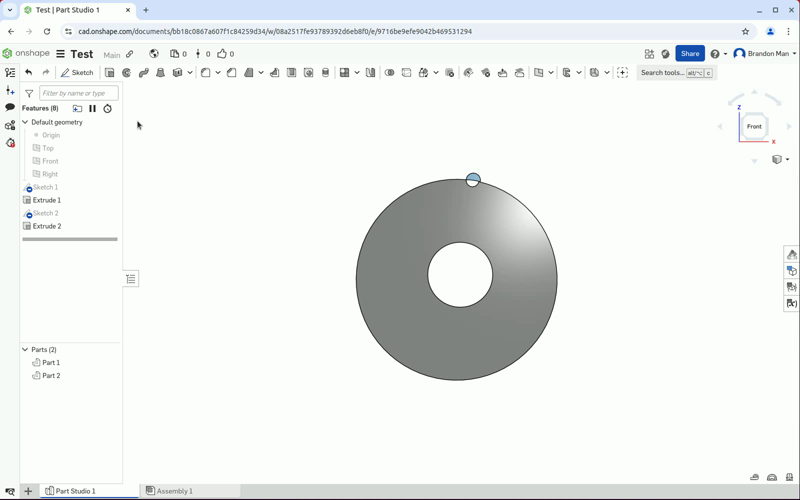
mouse_move(73, 189)
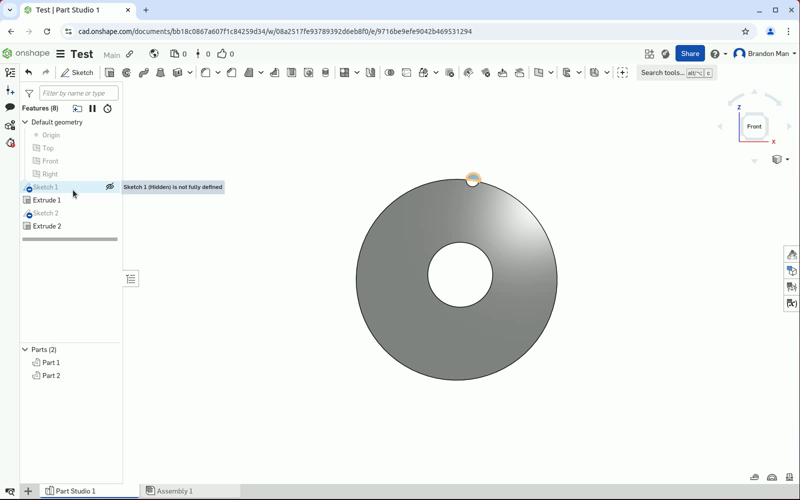
click(73, 189)
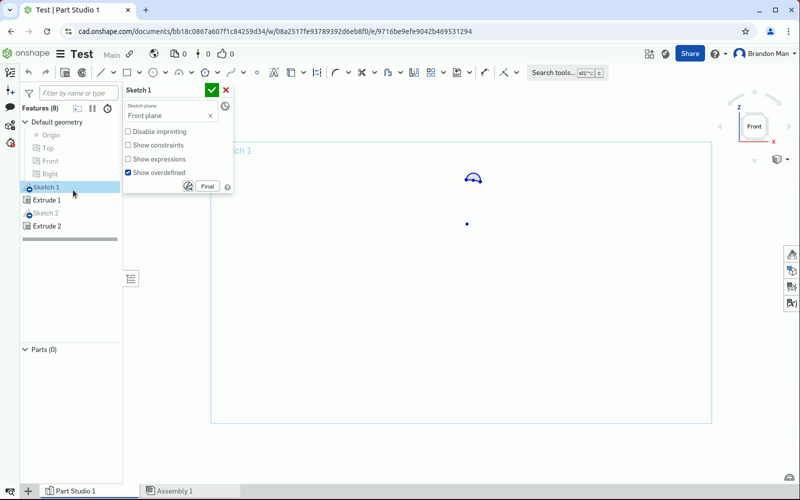
mouse_move(229, 92)
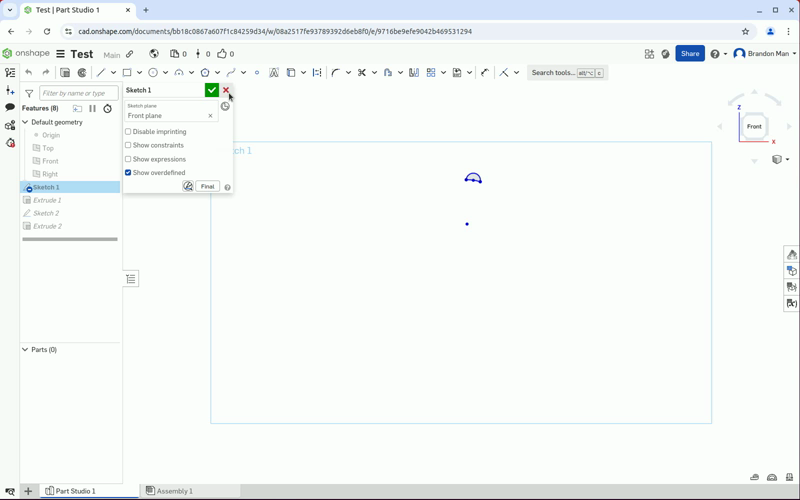
click(229, 92)
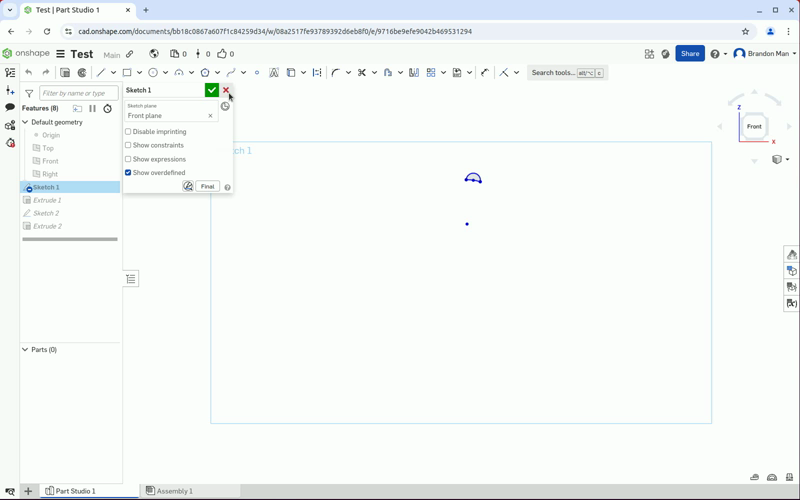
key(shift+s)
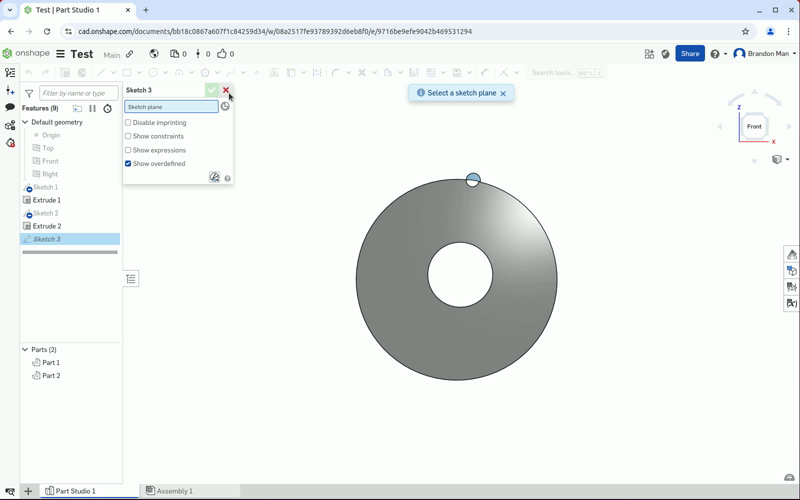
mouse_move(73, 163)
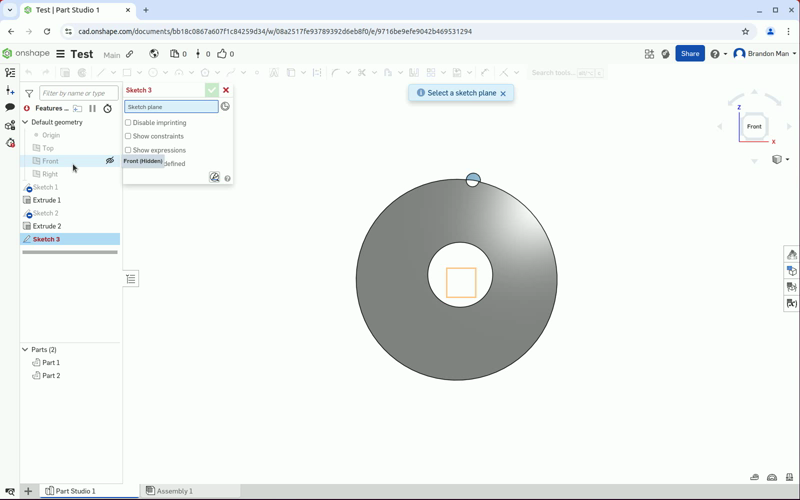
click(73, 163)
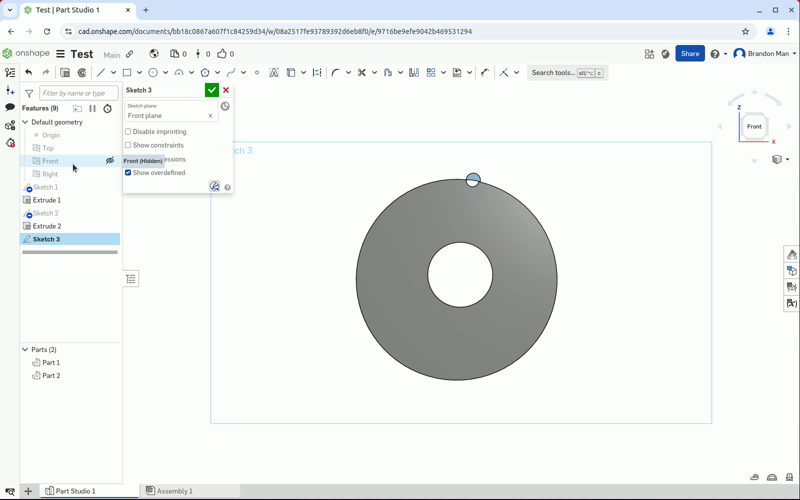
mouse_move(73, 352)
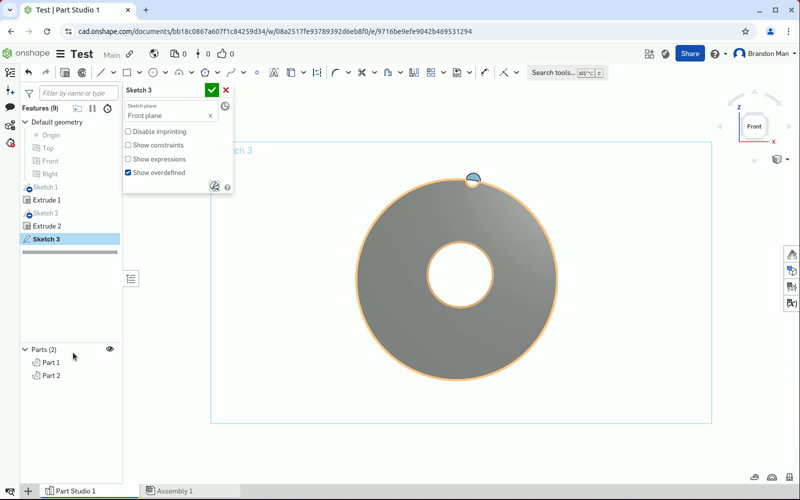
key(y)
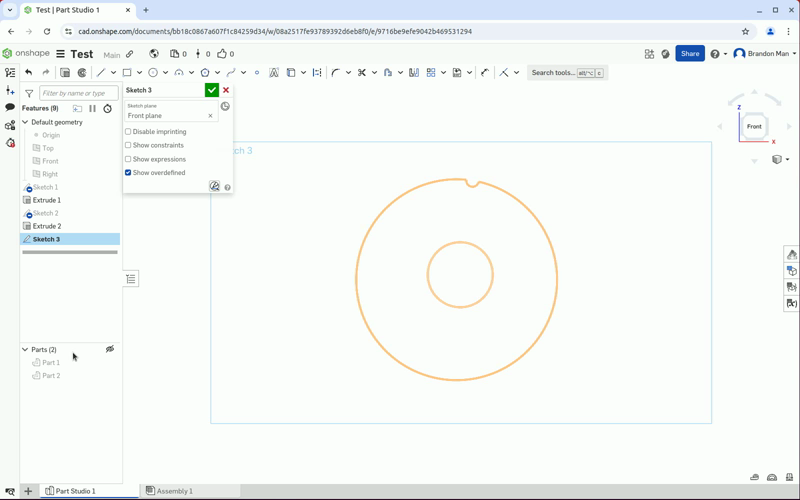
key(a)
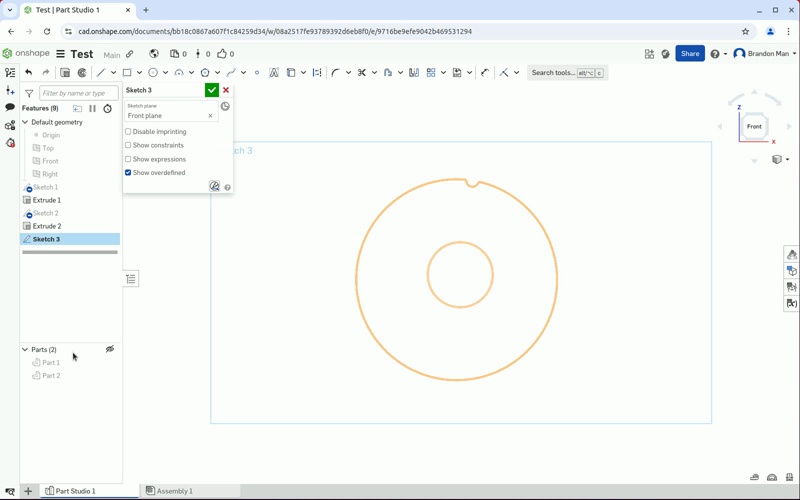
key_down(shift)
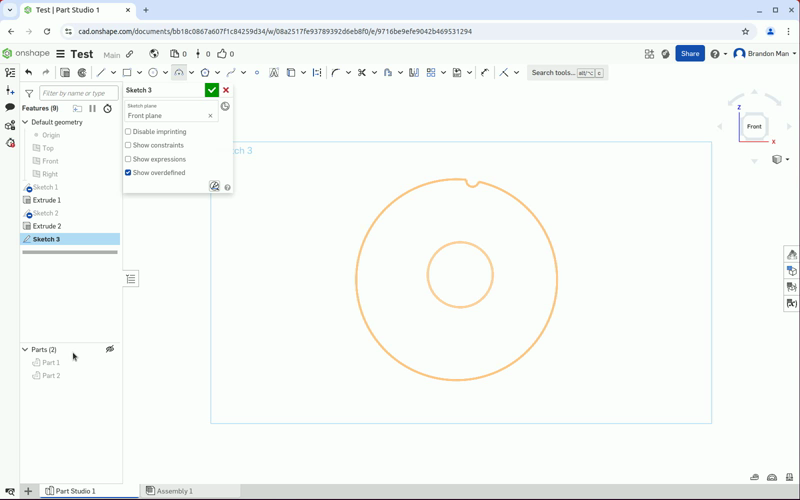
mouse_move(466, 179)
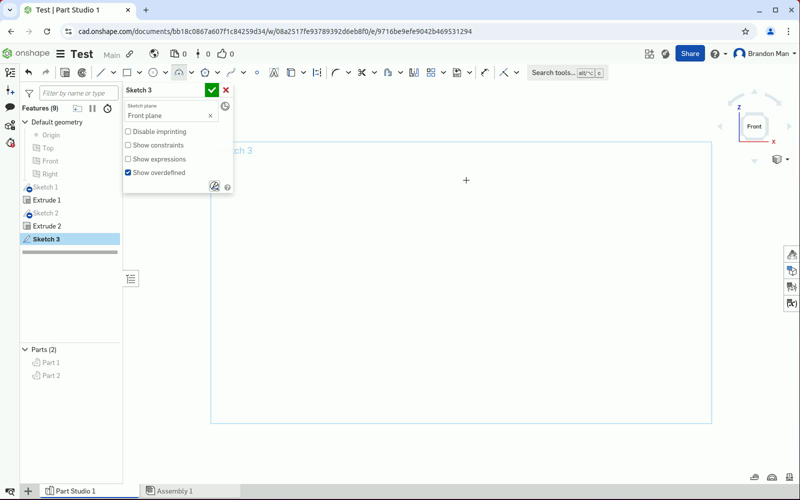
click(466, 179)
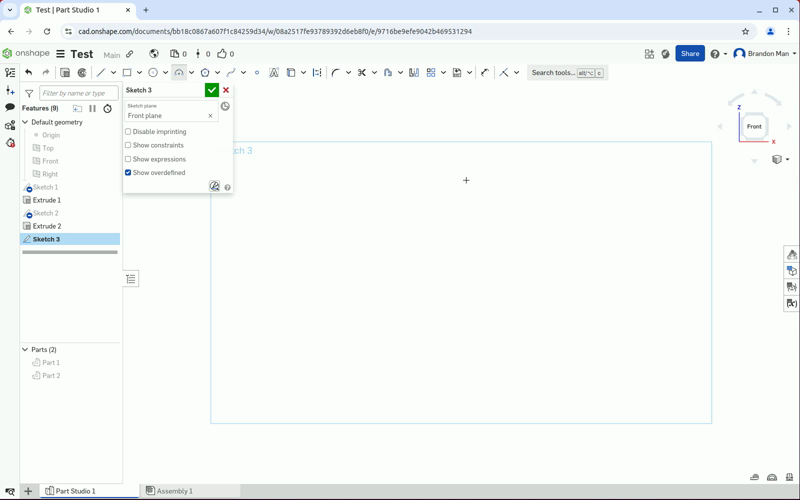
key_up(shift)
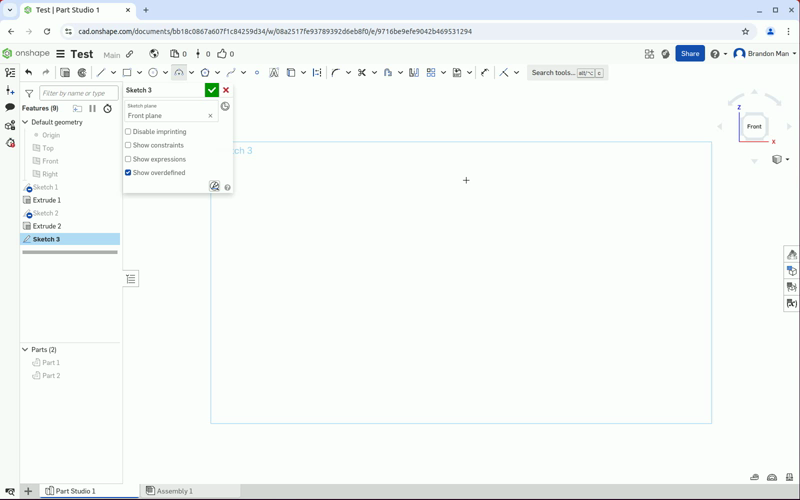
key_down(shift)
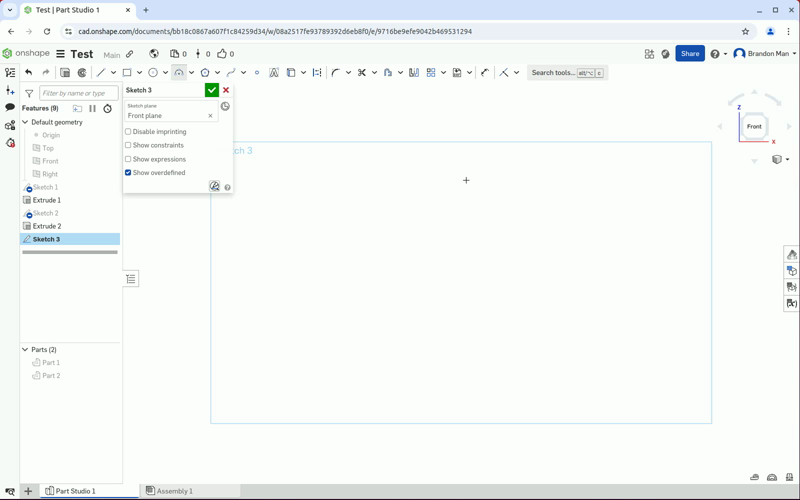
mouse_move(480, 181)
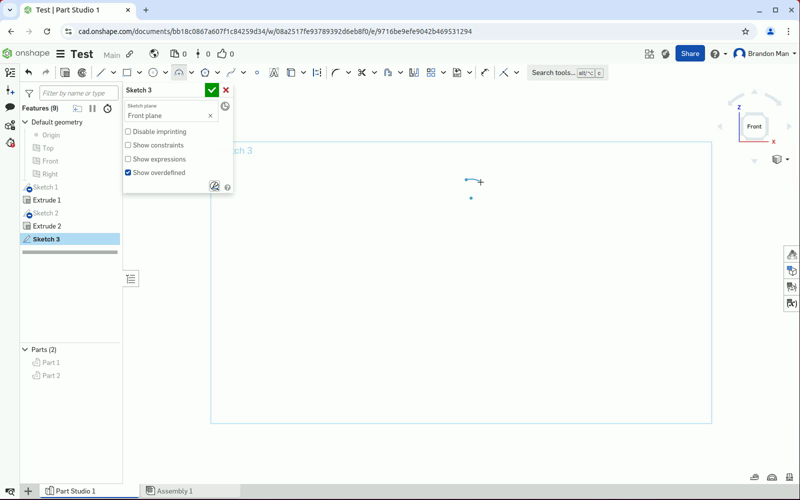
click(480, 181)
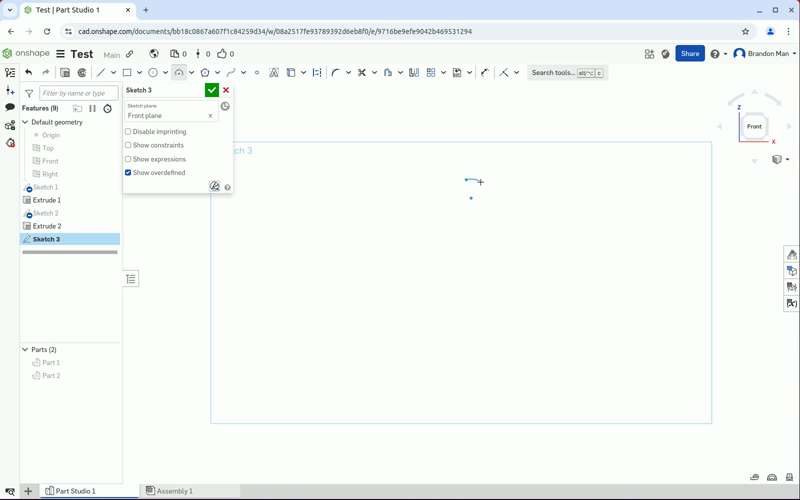
mouse_move(472, 187)
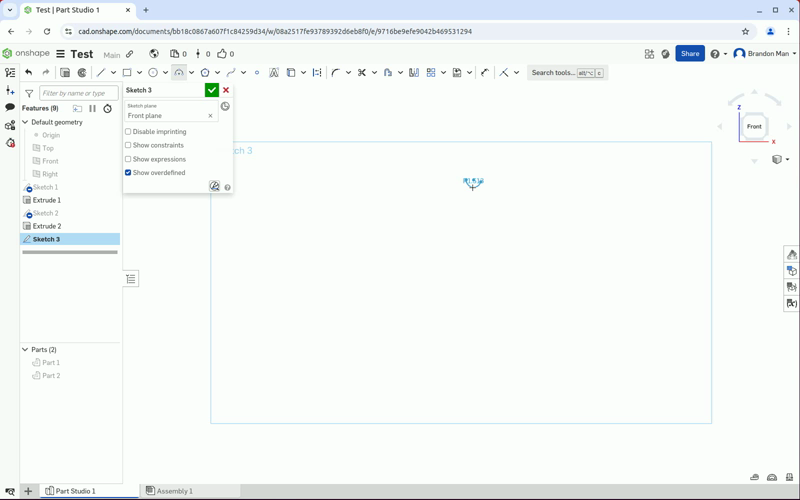
click(472, 187)
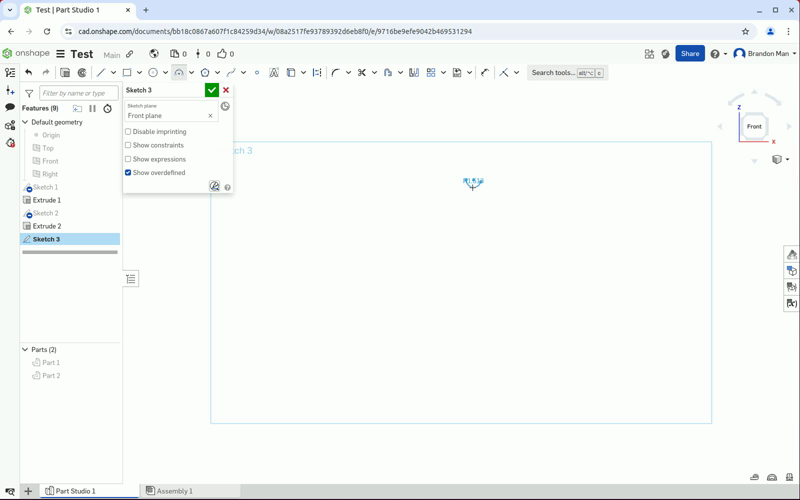
key_up(shift)
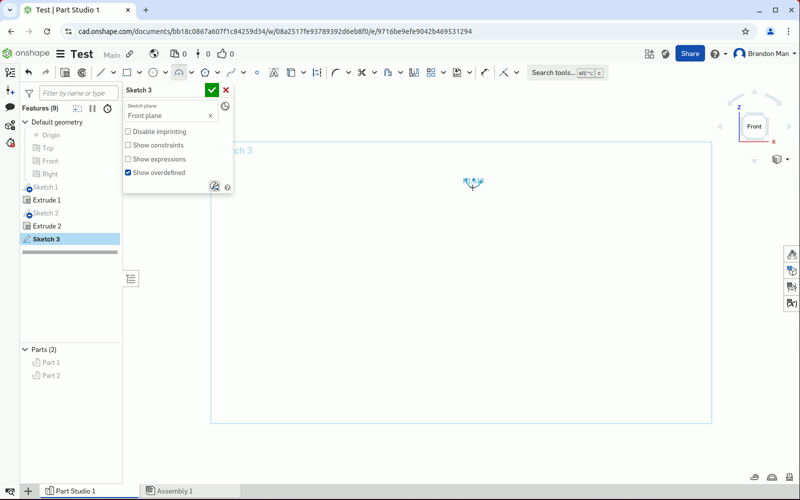
mouse_move(480, 181)
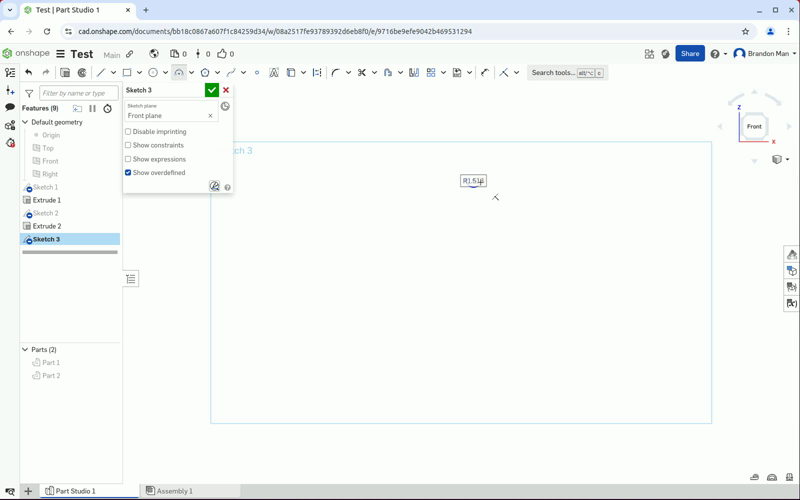
click(480, 181)
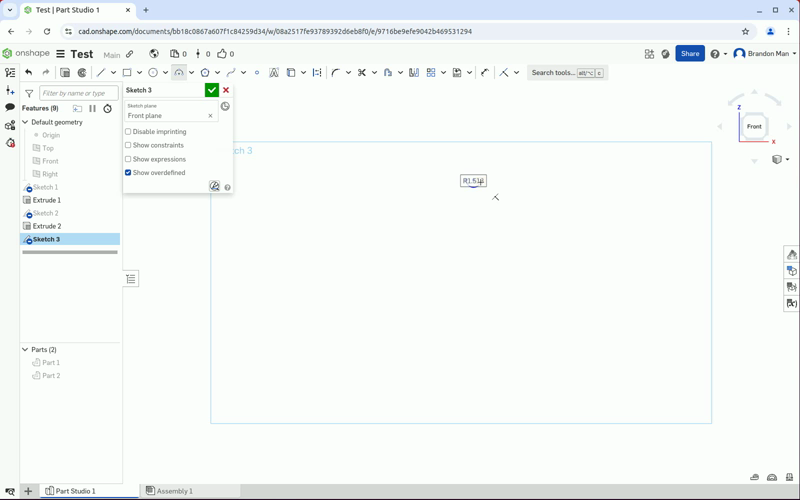
mouse_move(466, 179)
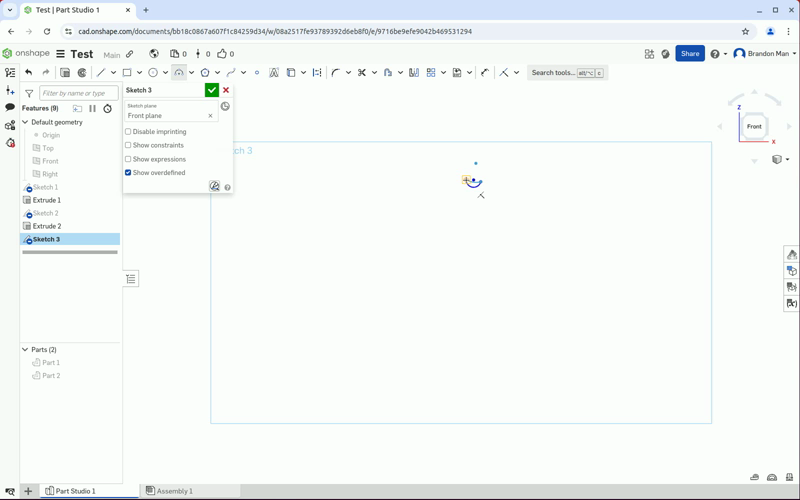
click(466, 179)
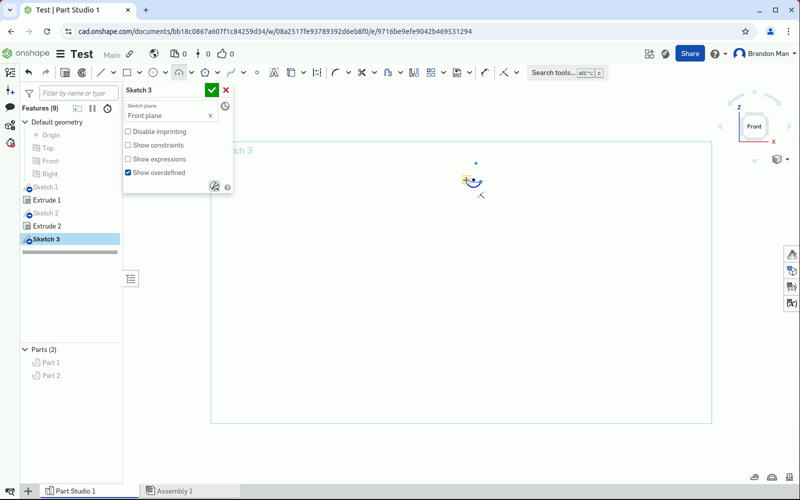
key_down(shift)
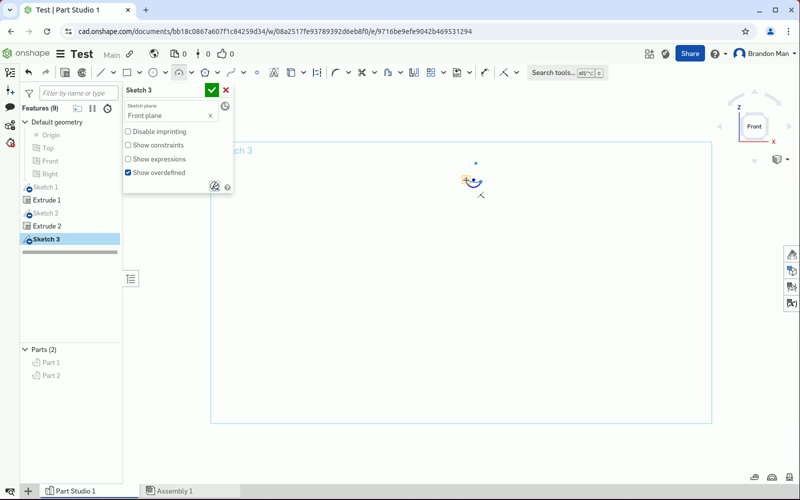
mouse_move(473, 180)
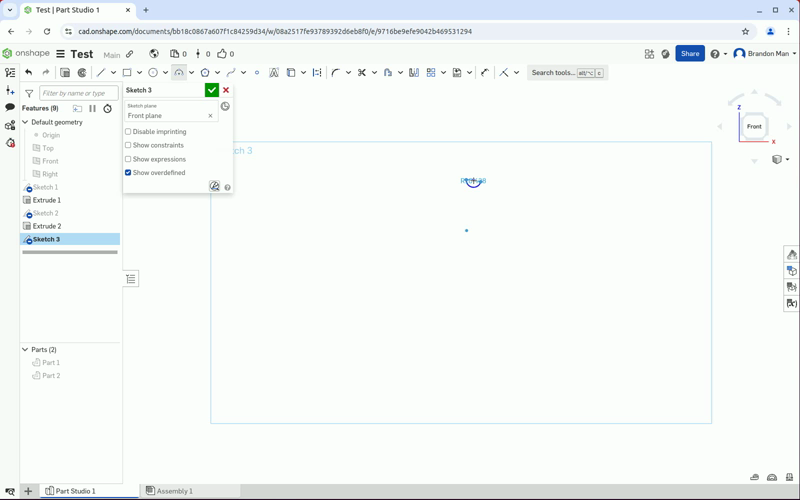
click(473, 180)
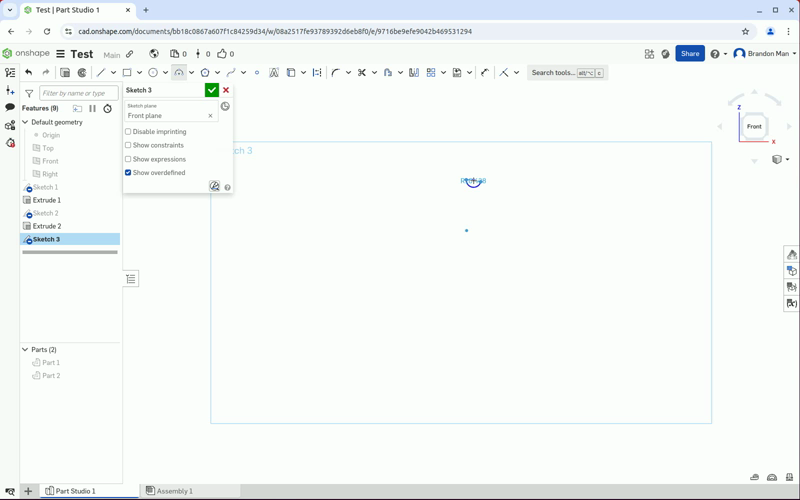
key_up(shift)
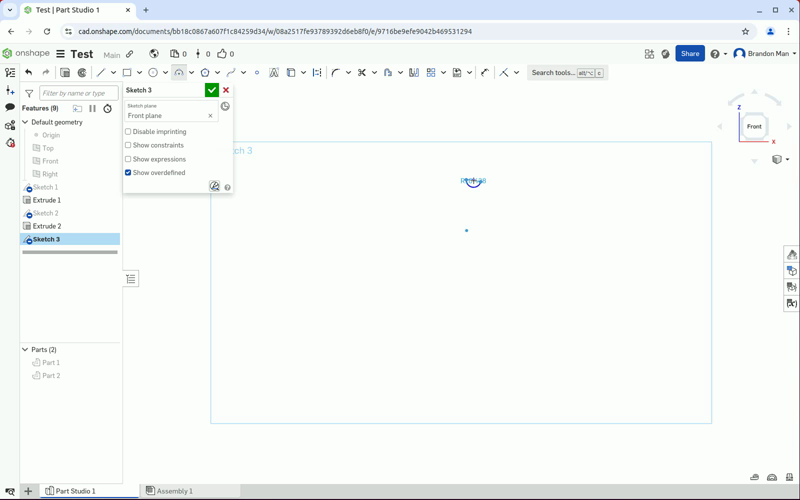
key(esc)
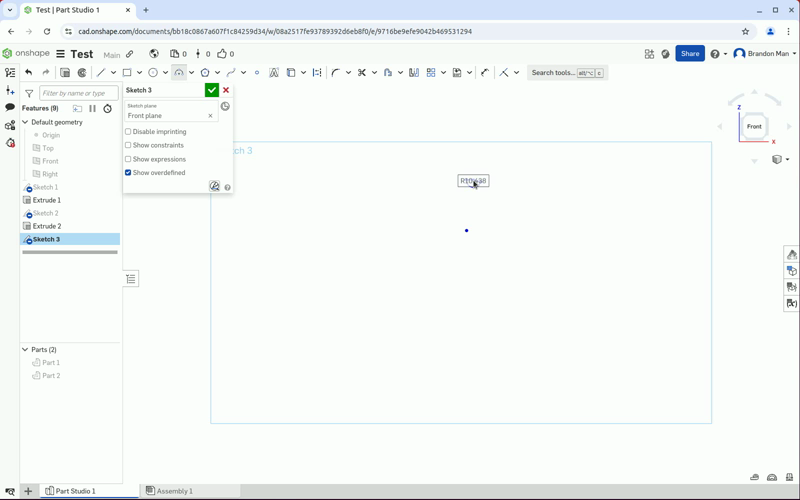
mouse_move(474, 185)
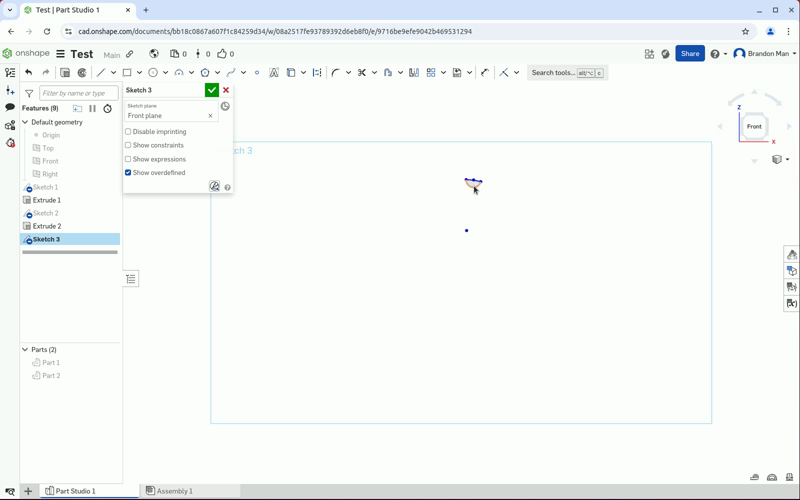
scroll(6)
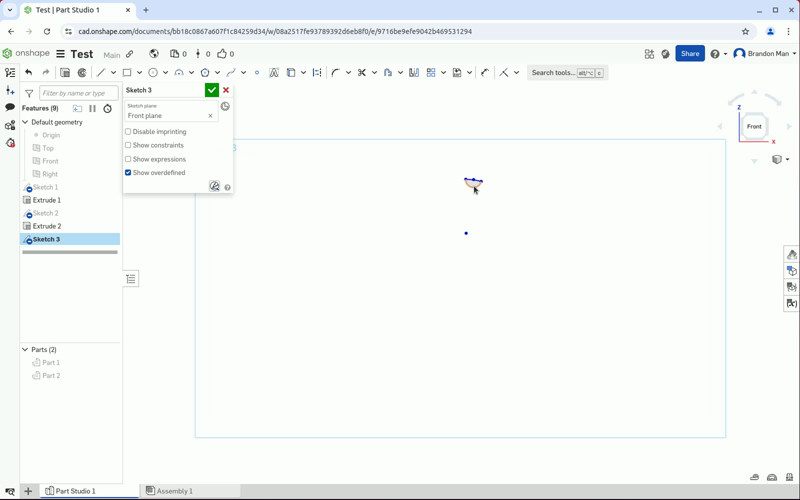
scroll(6)
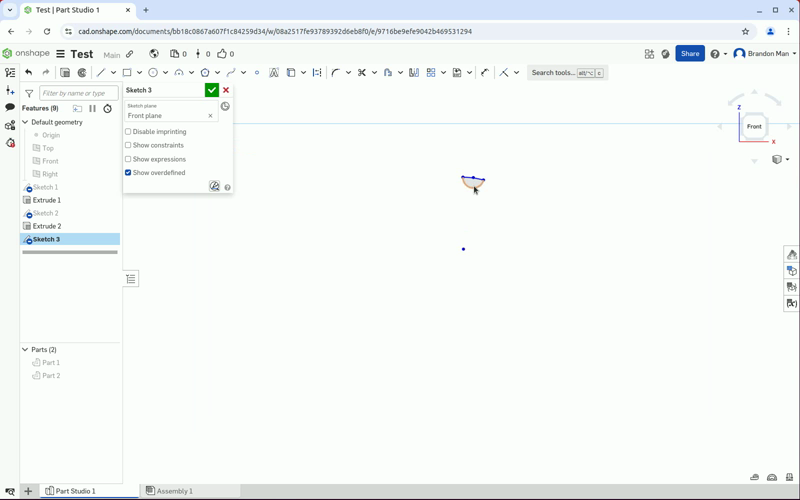
scroll(6)
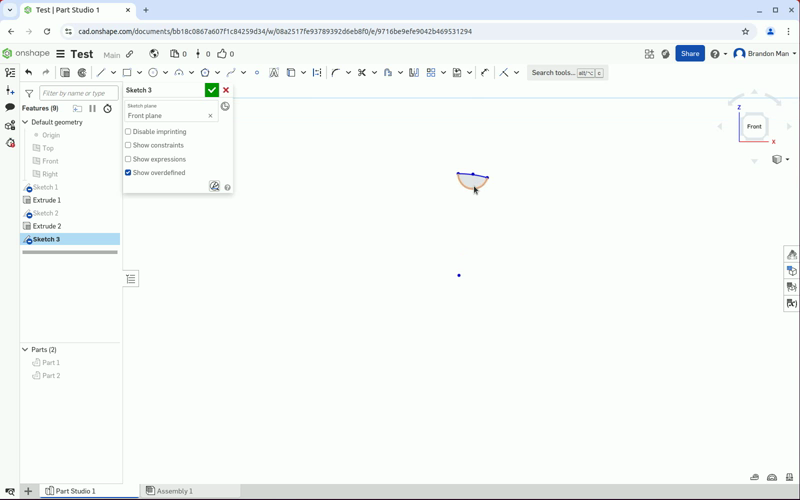
scroll(6)
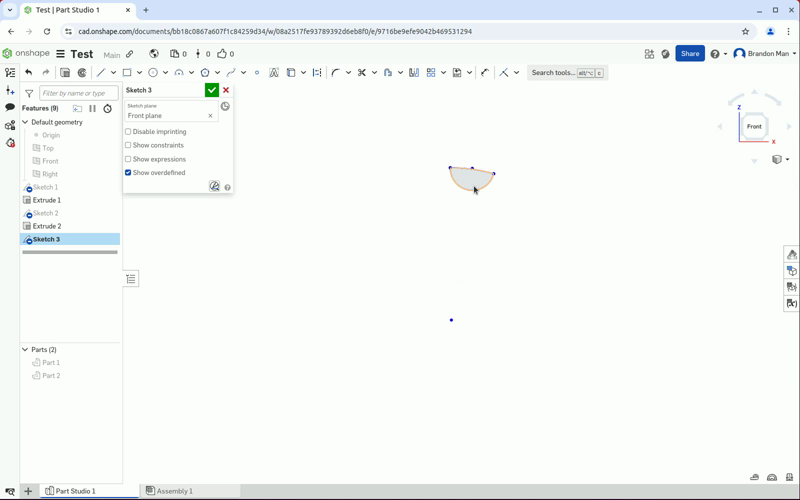
scroll(6)
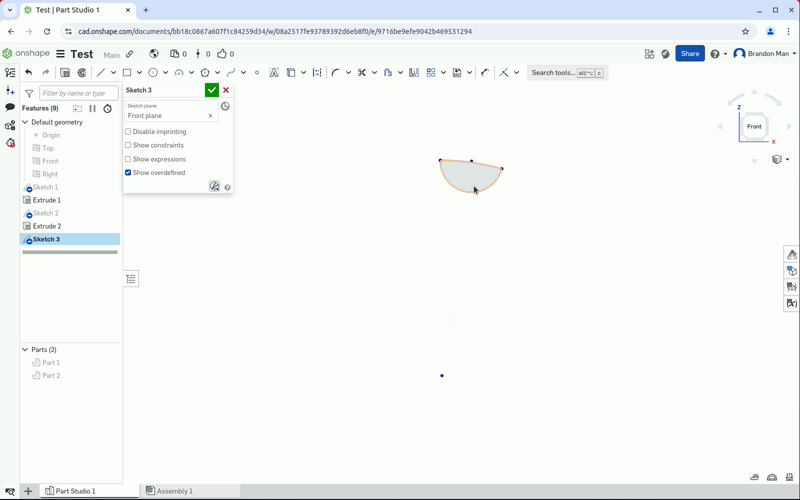
scroll(6)
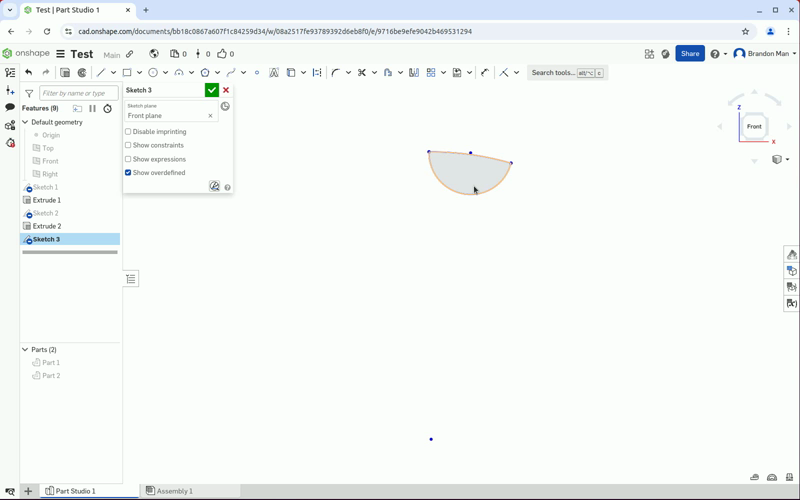
scroll(6)
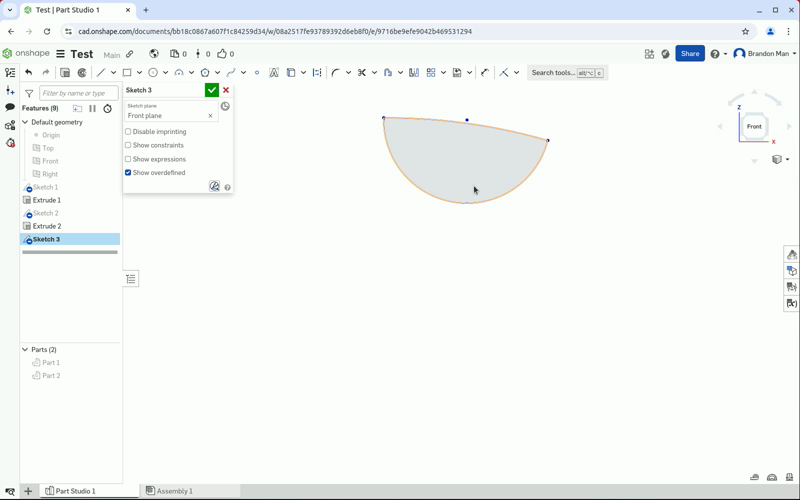
click(474, 185)
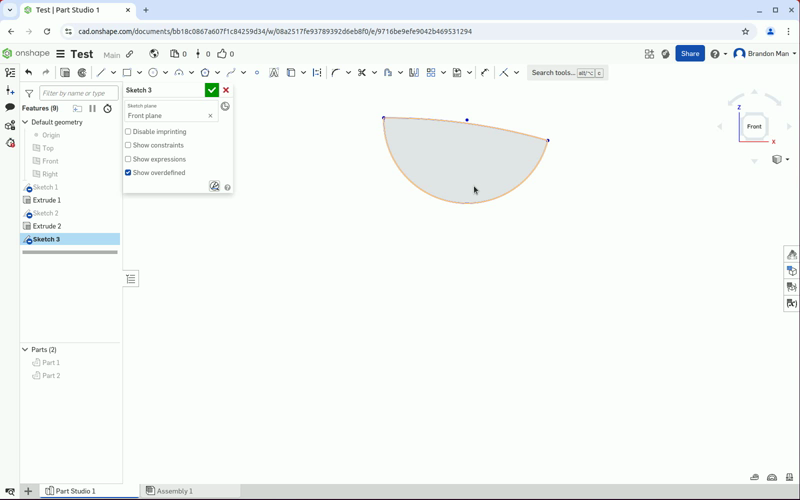
scroll(-6)
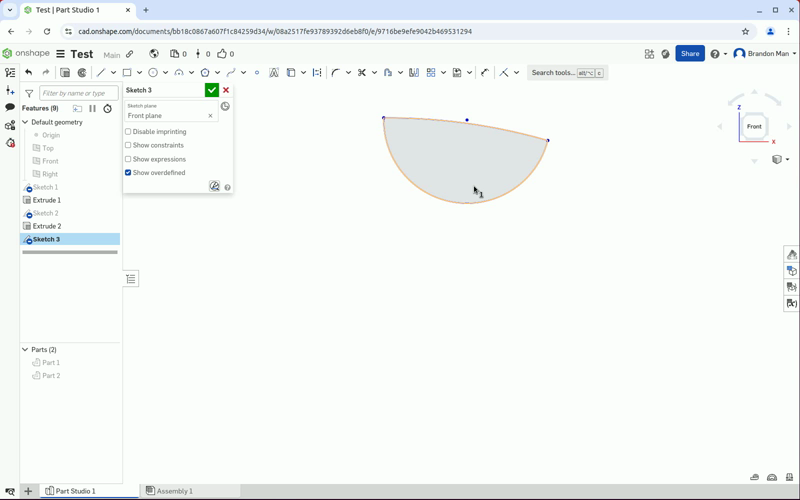
scroll(-6)
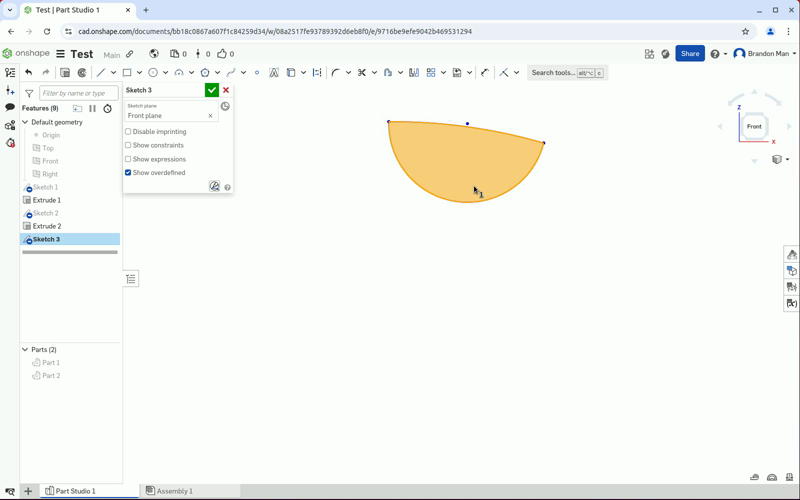
scroll(-6)
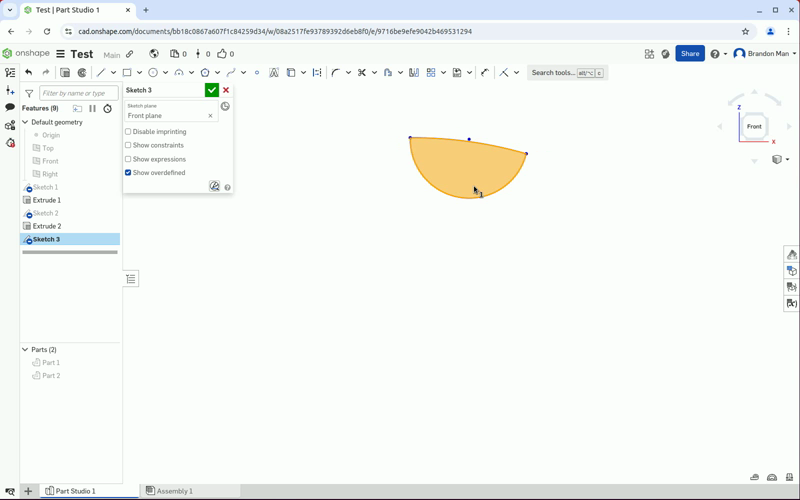
scroll(-6)
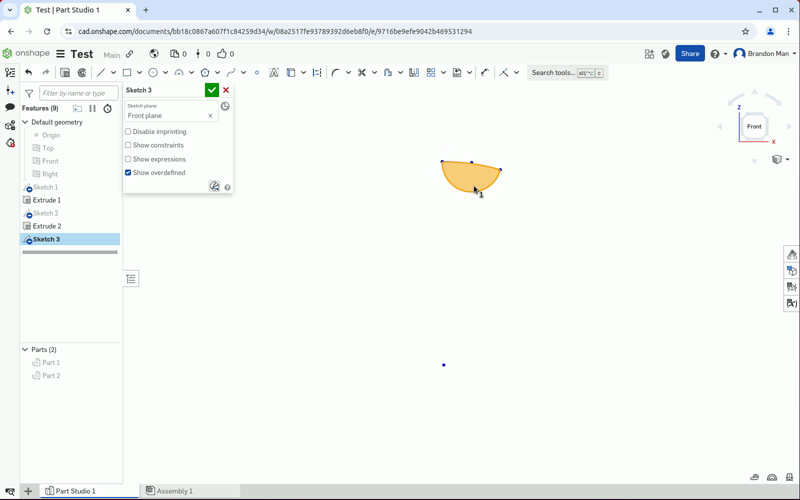
scroll(-6)
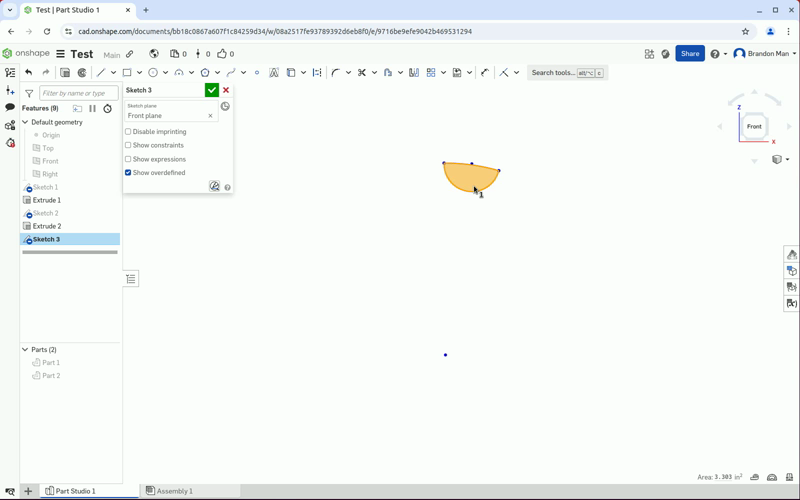
scroll(-6)
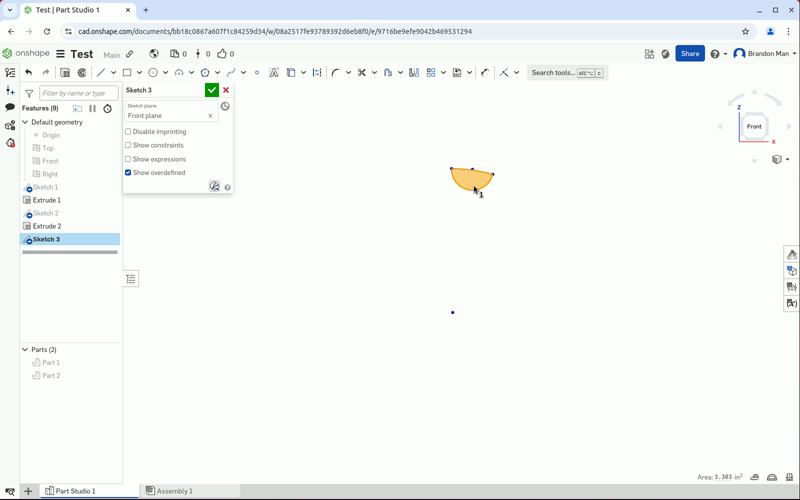
scroll(-6)
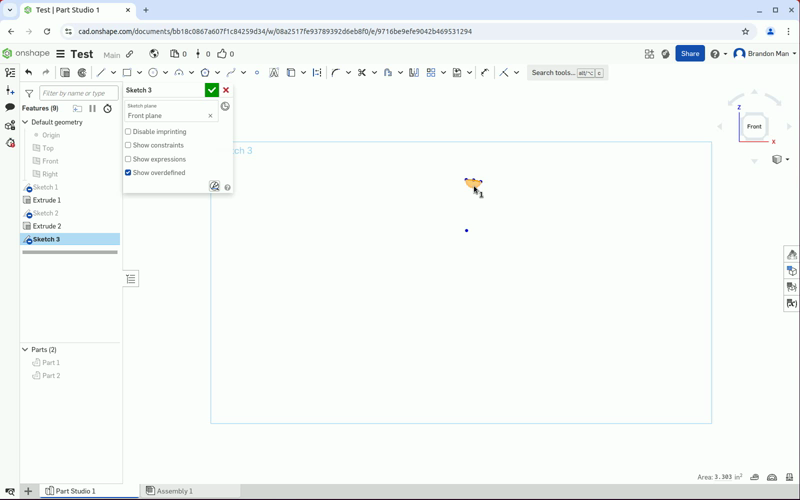
mouse_move(73, 352)
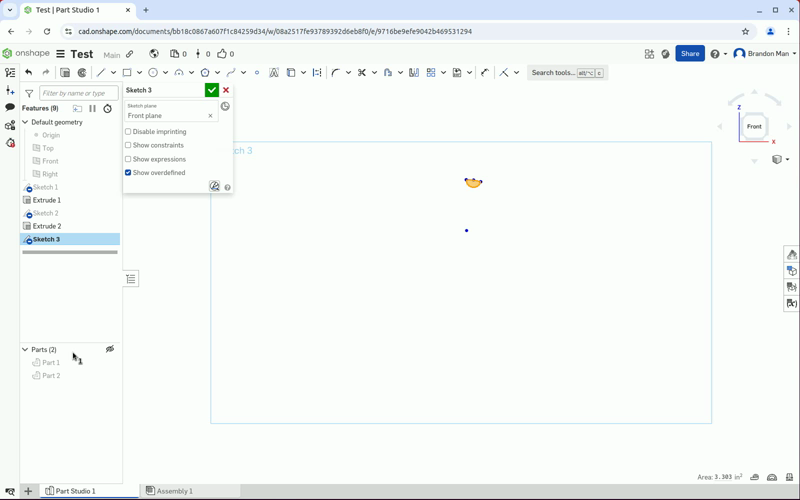
key(shift+y)
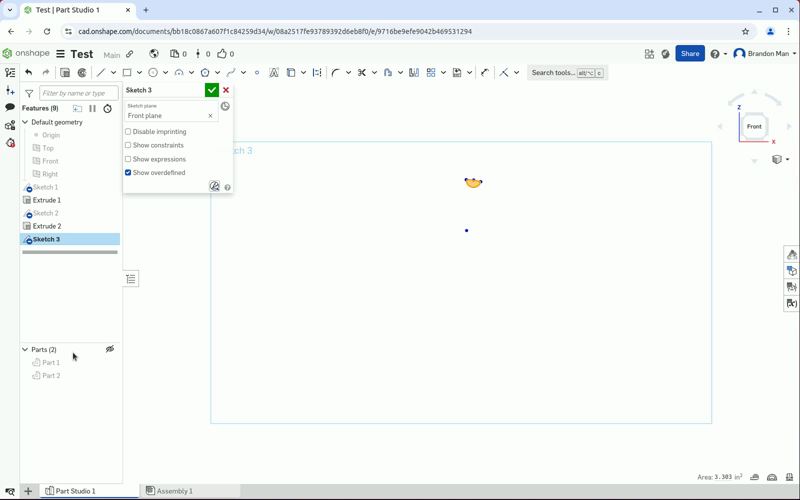
key(shift+e)
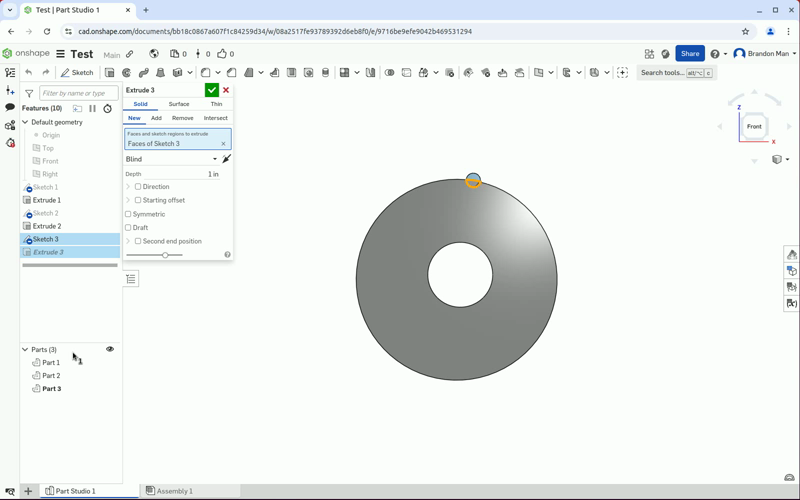
mouse_move(143, 106)
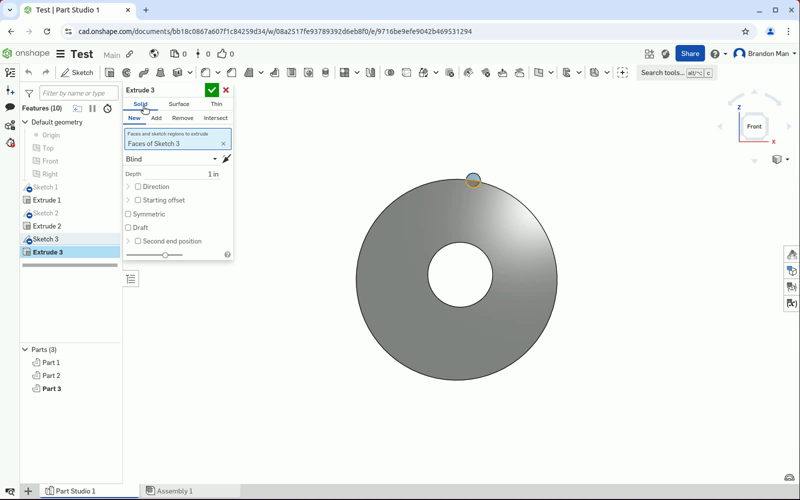
click(143, 106)
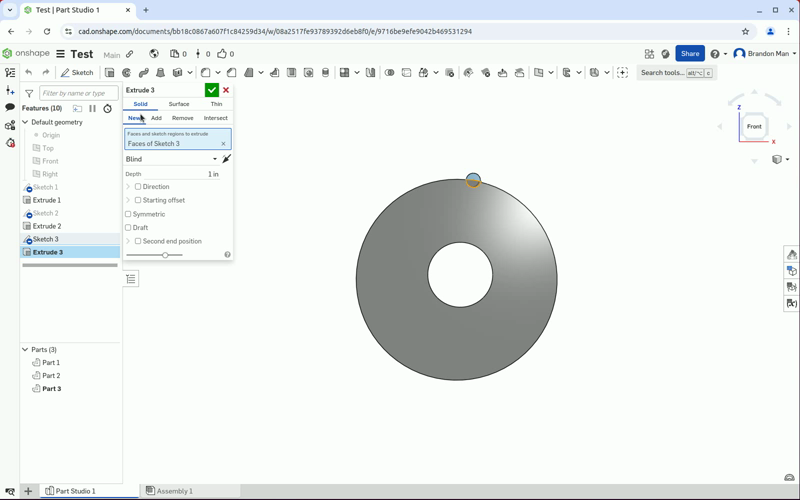
mouse_move(137, 120)
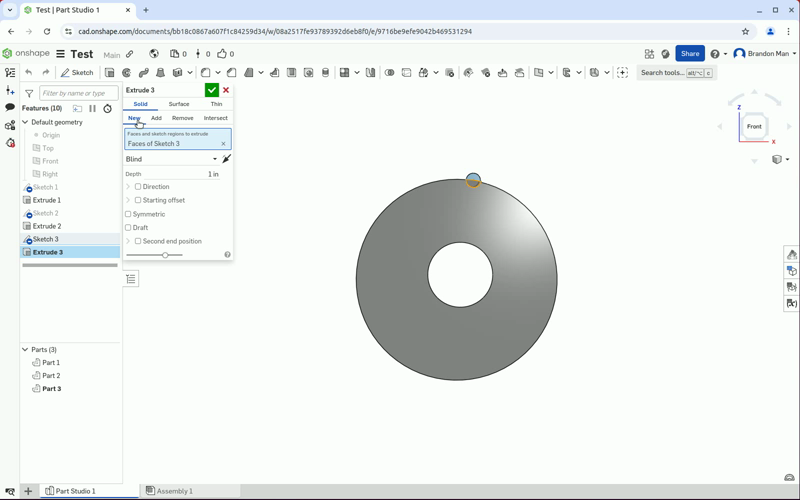
click(137, 120)
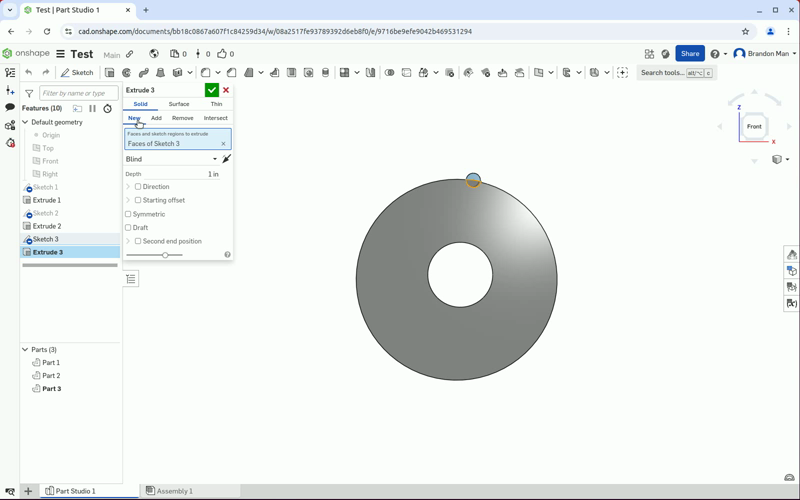
key(tab, 4)
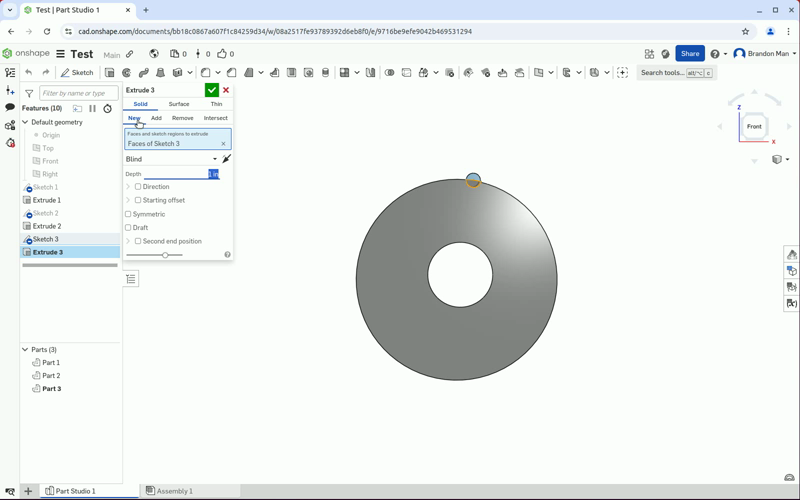
text(31.292)
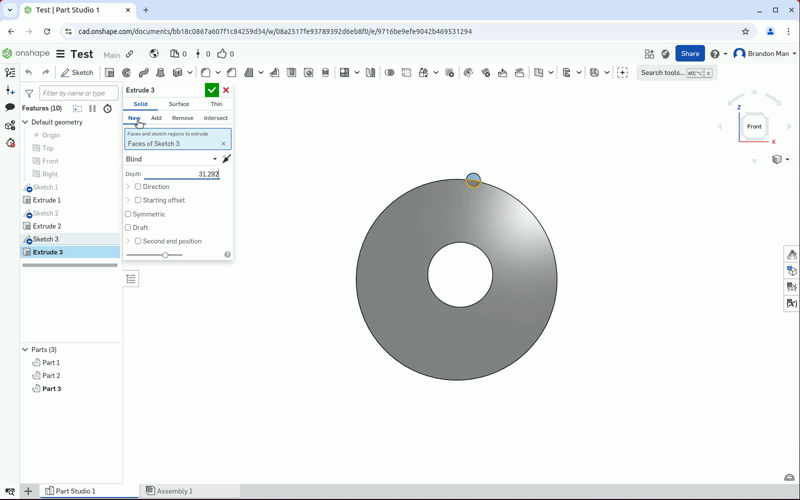
key(tab, 3)
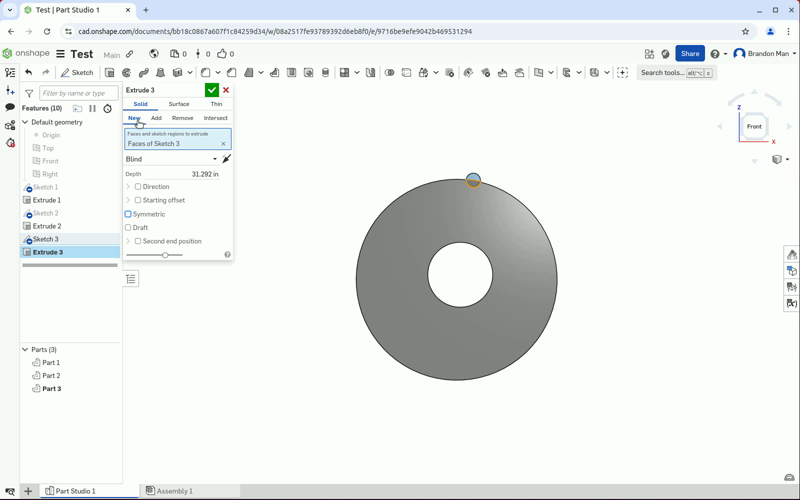
key(space)
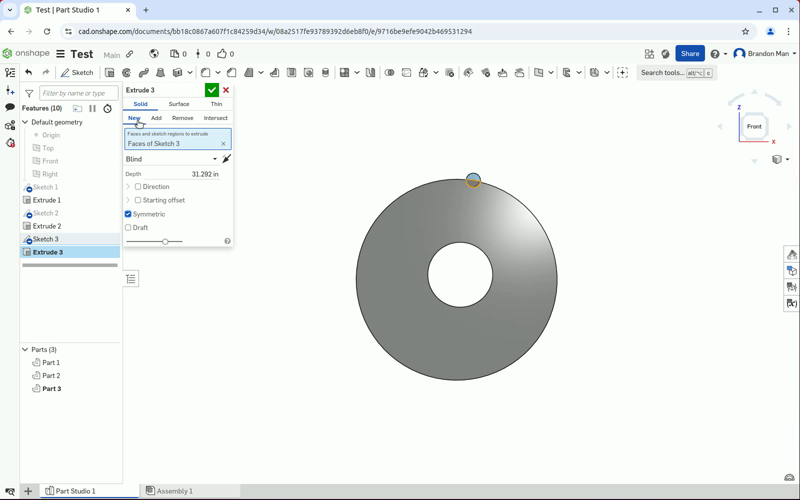
key(enter)
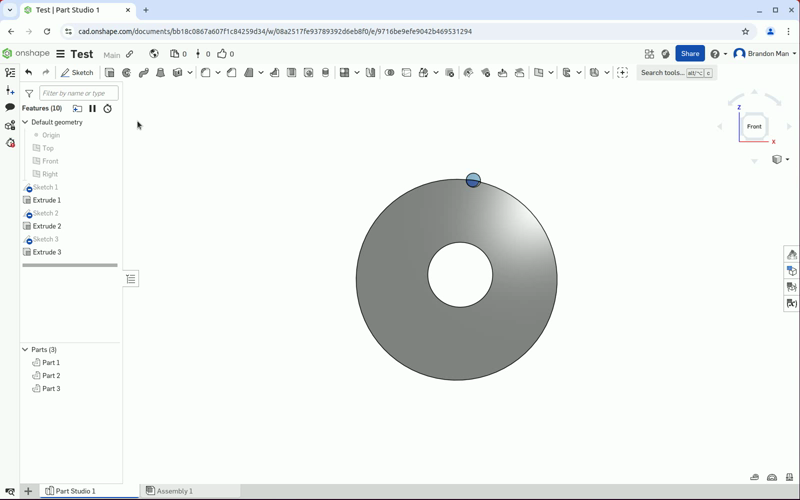
key(shift+h)
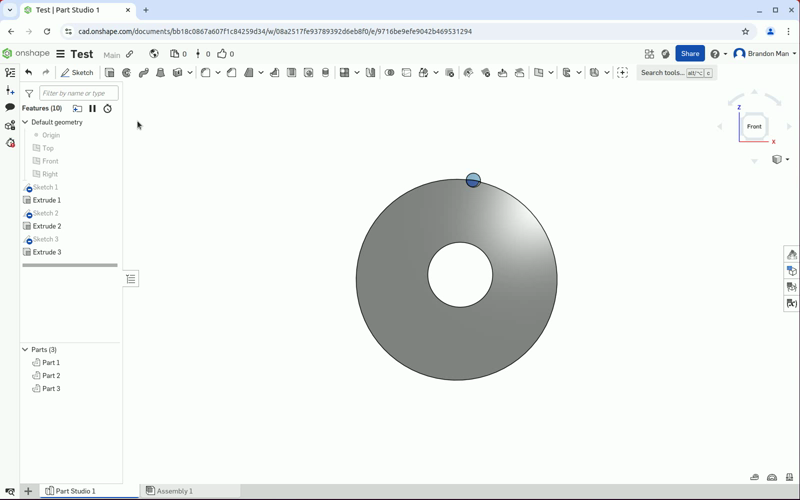
key(shift+h)
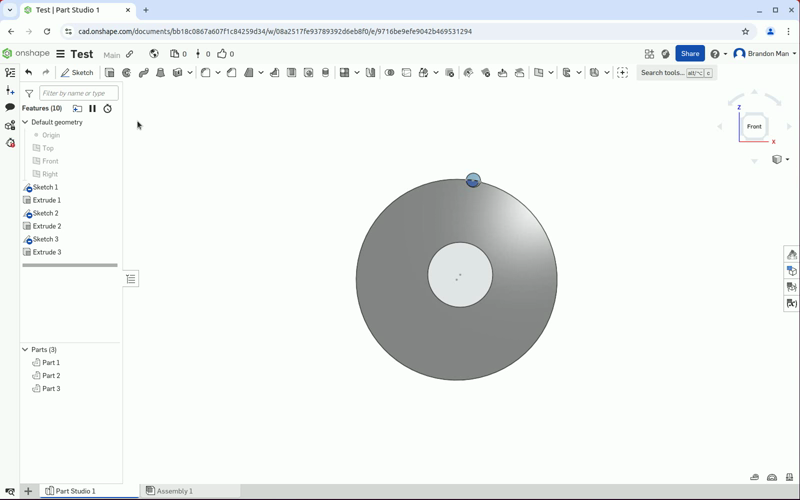
key(shift+7)
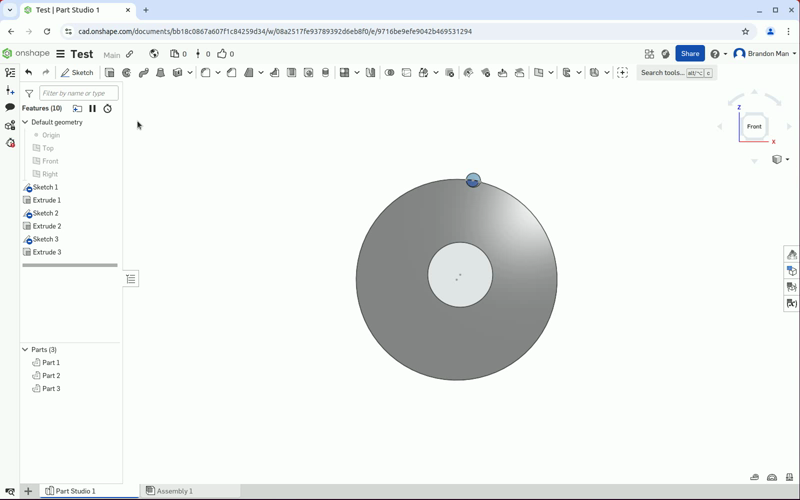
key(left, 2)
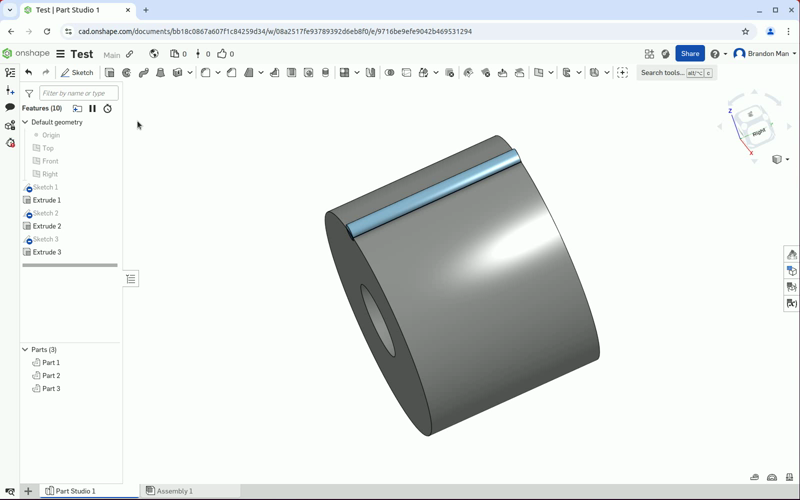
key(down, 2)
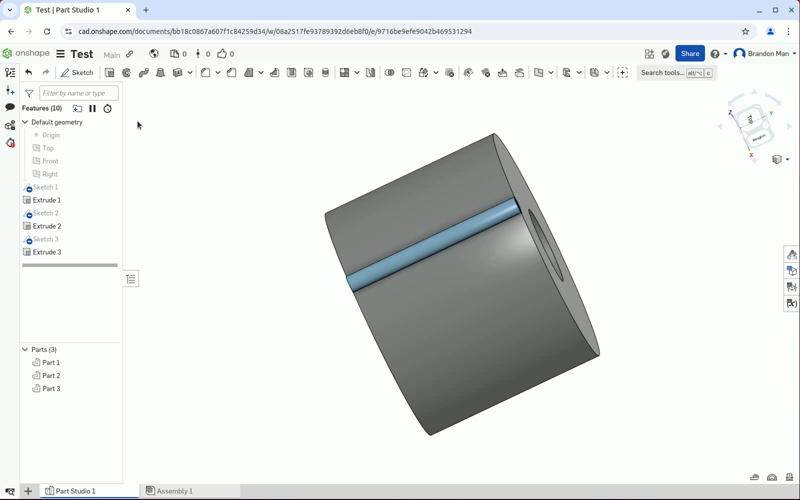
key(up, 2)
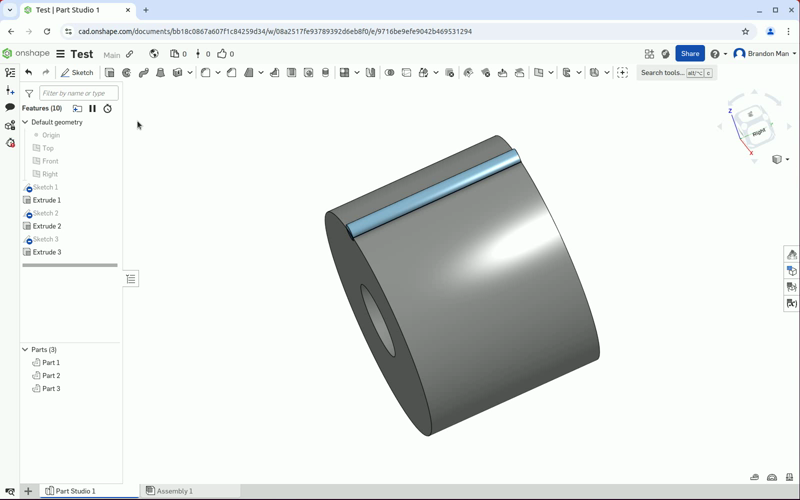
key(right, 2)
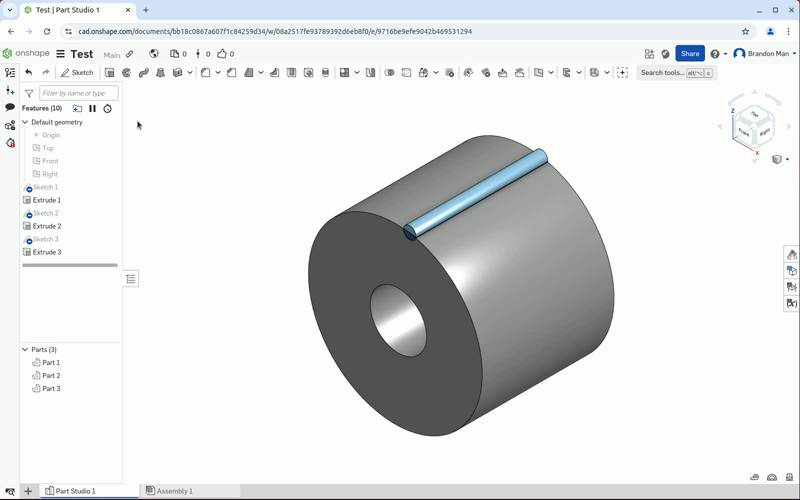
mouse_move(73, 189)
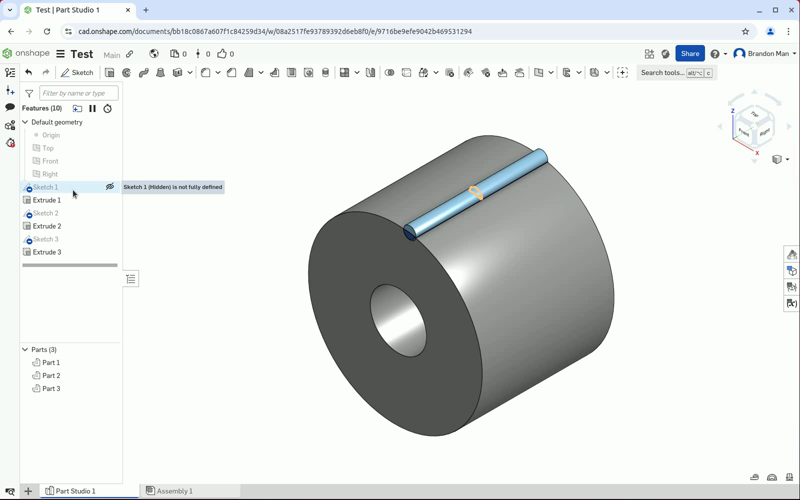
click(73, 189)